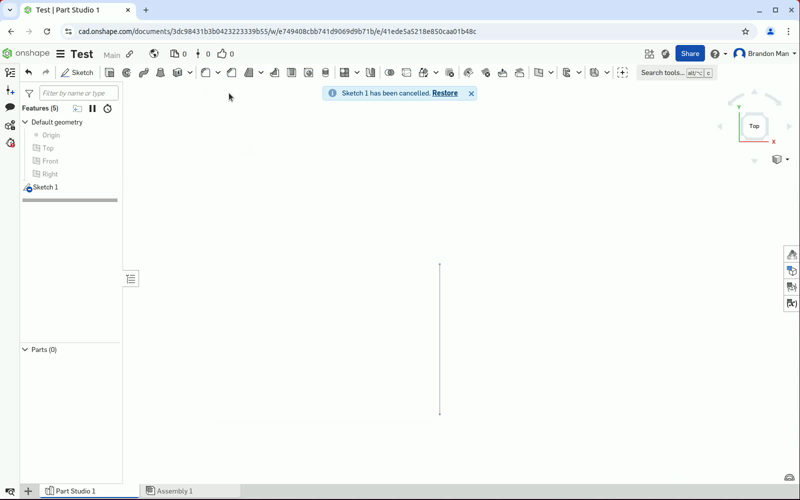
key(shift+h)
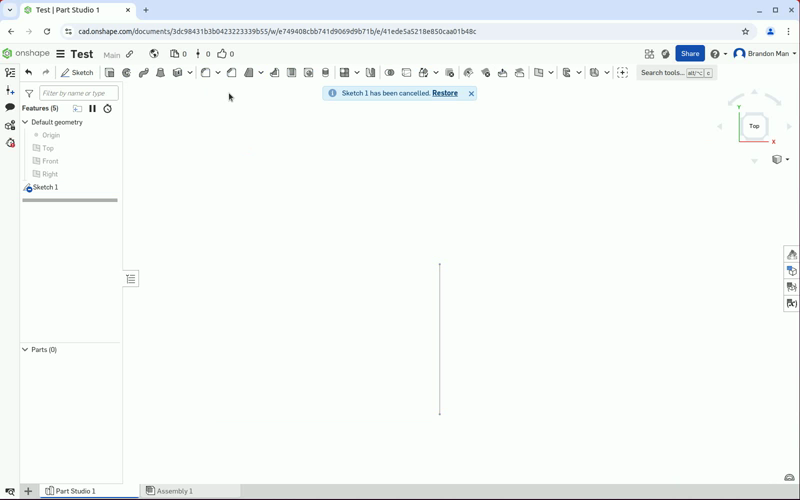
key(shift+s)
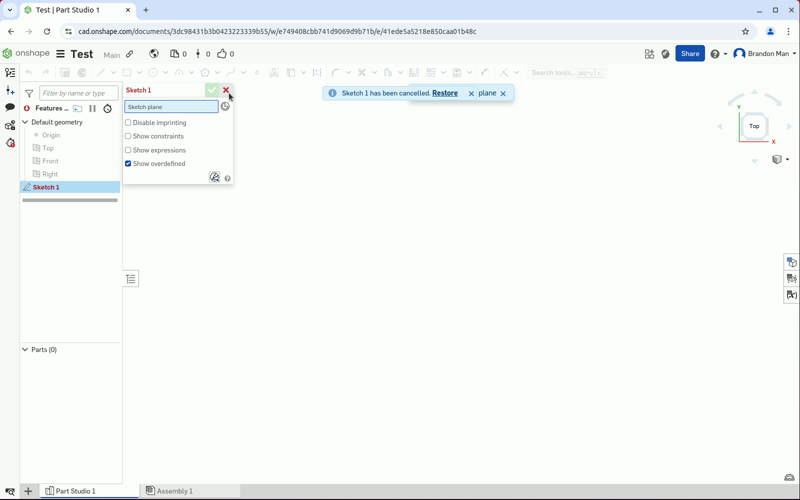
mouse_move(73, 150)
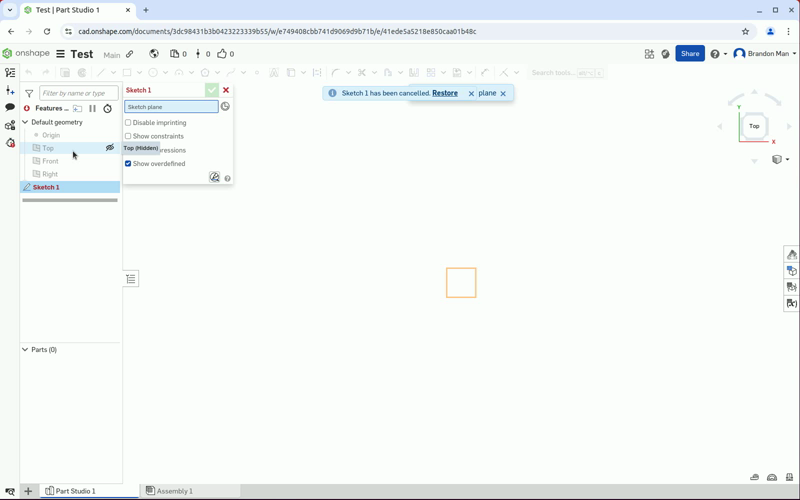
click(73, 150)
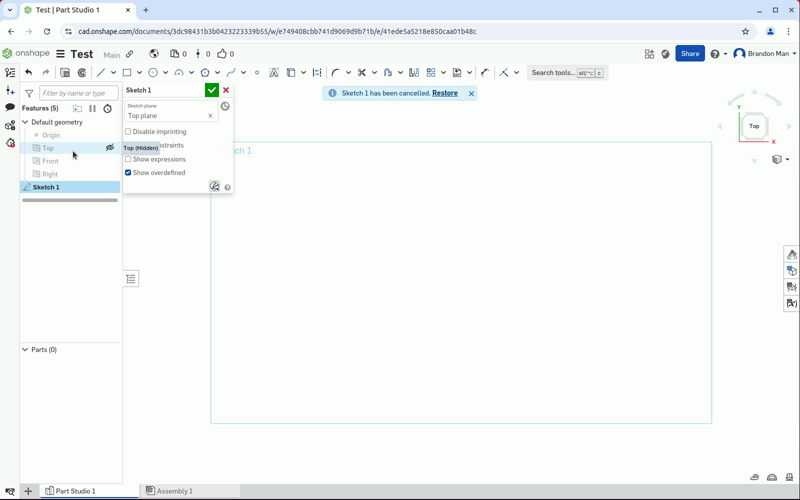
mouse_move(73, 352)
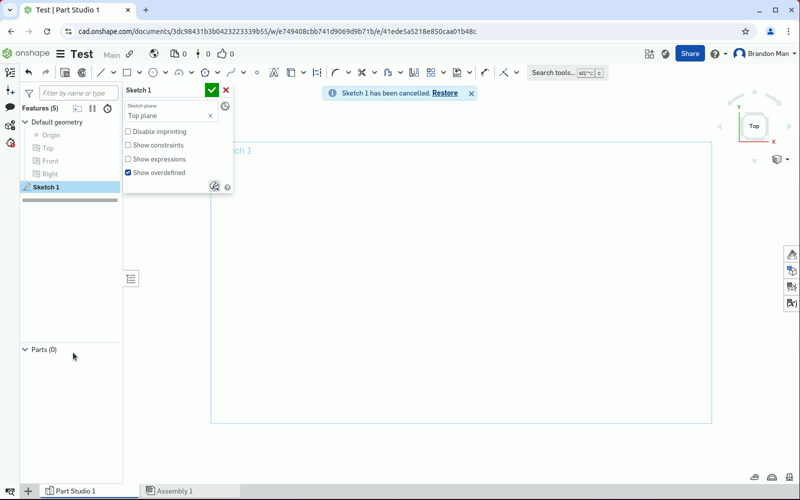
key(y)
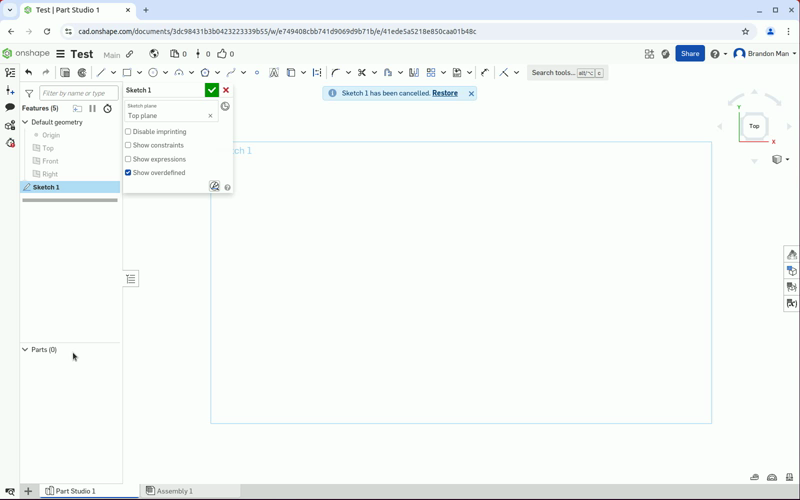
key(l)
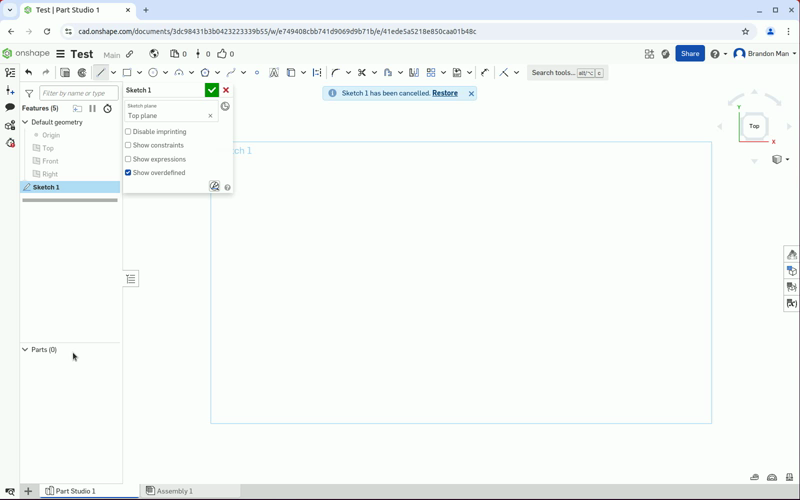
key_down(shift)
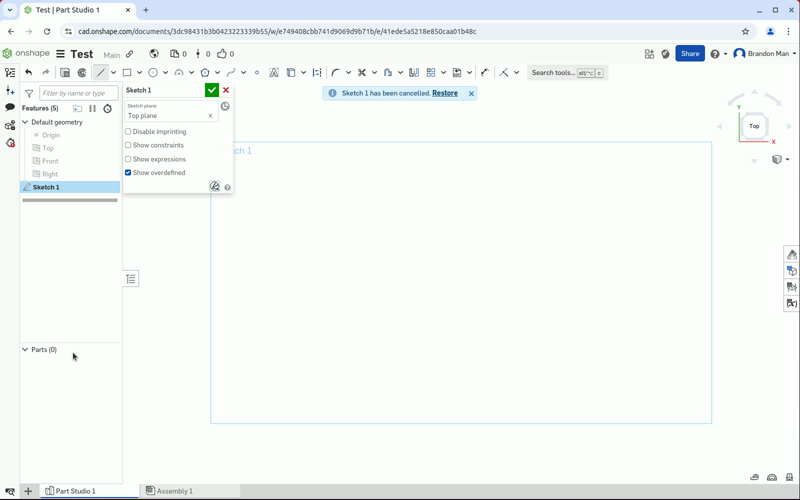
mouse_move(460, 282)
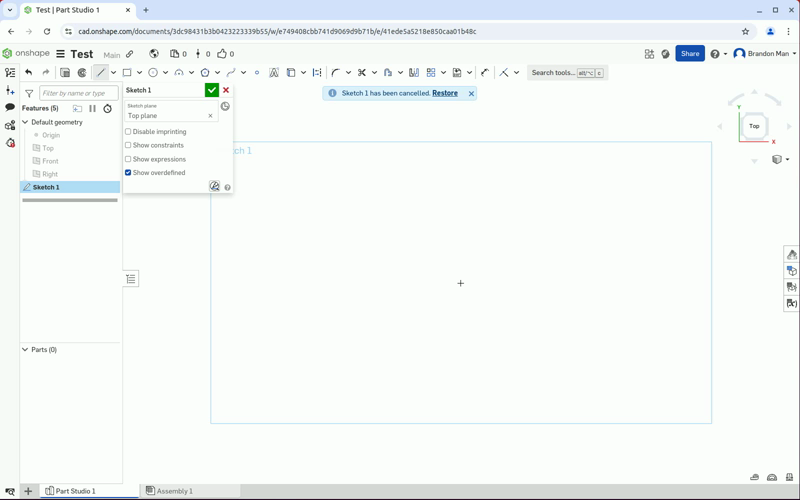
click(460, 282)
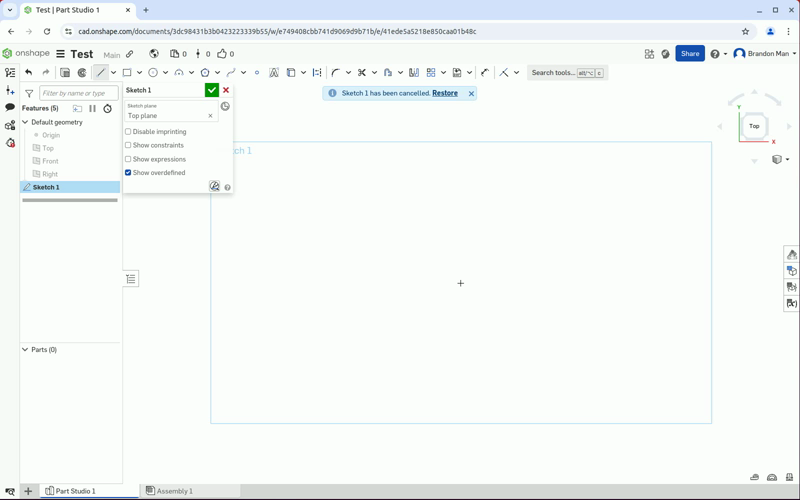
key_up(shift)
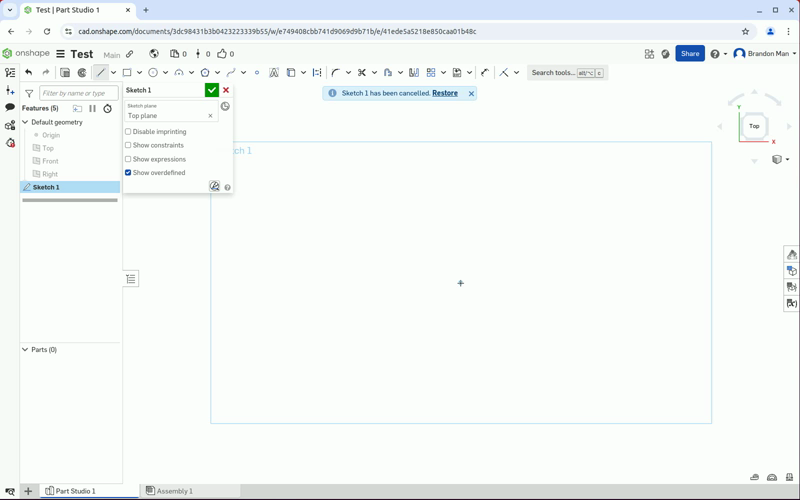
key_down(shift)
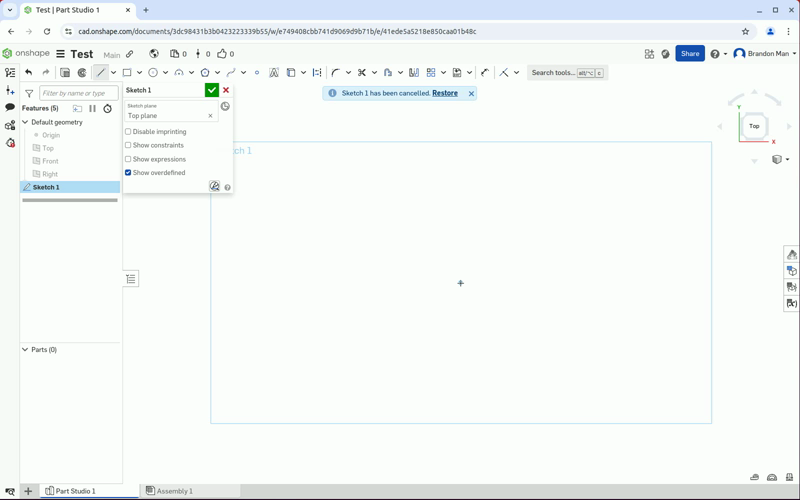
mouse_move(535, 282)
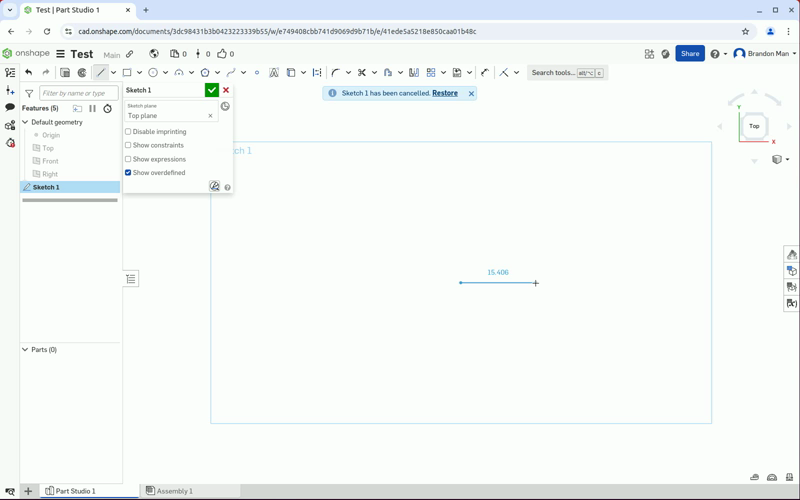
click(535, 282)
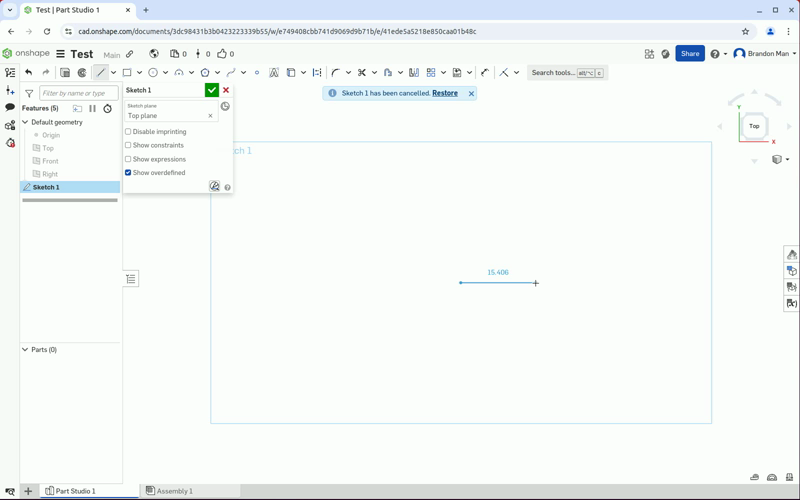
key_up(shift)
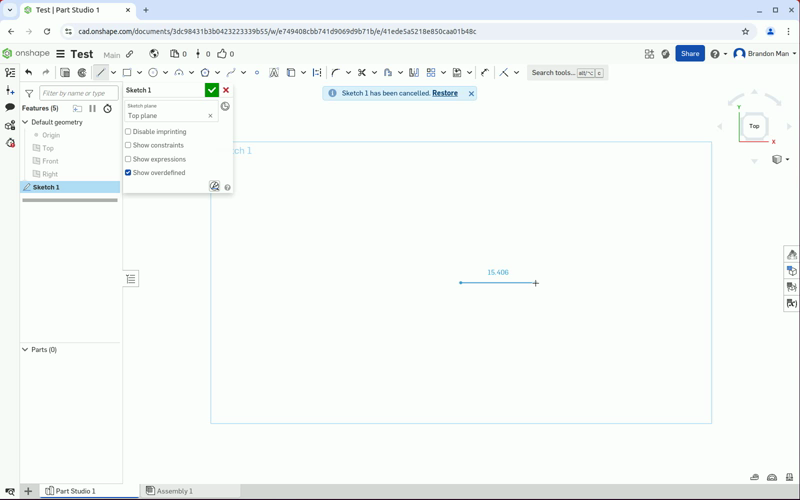
key_down(shift)
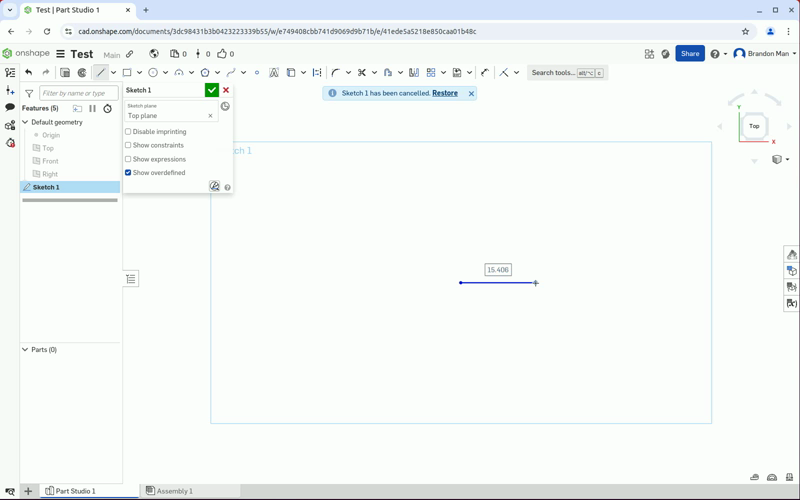
mouse_move(535, 170)
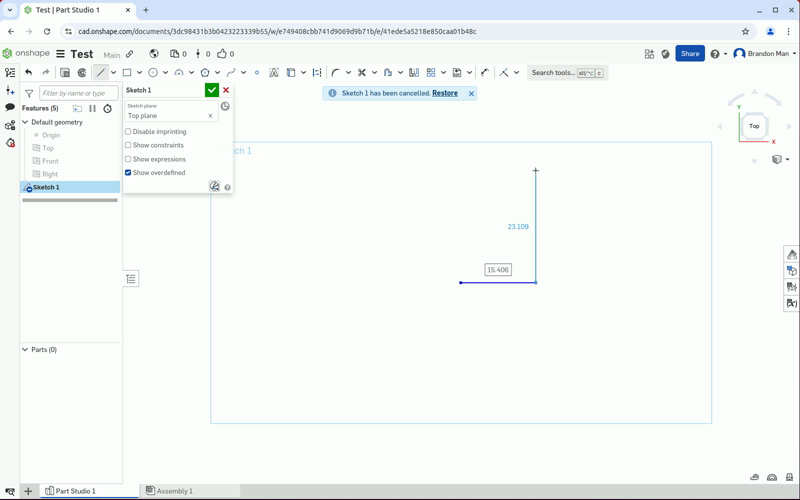
click(535, 170)
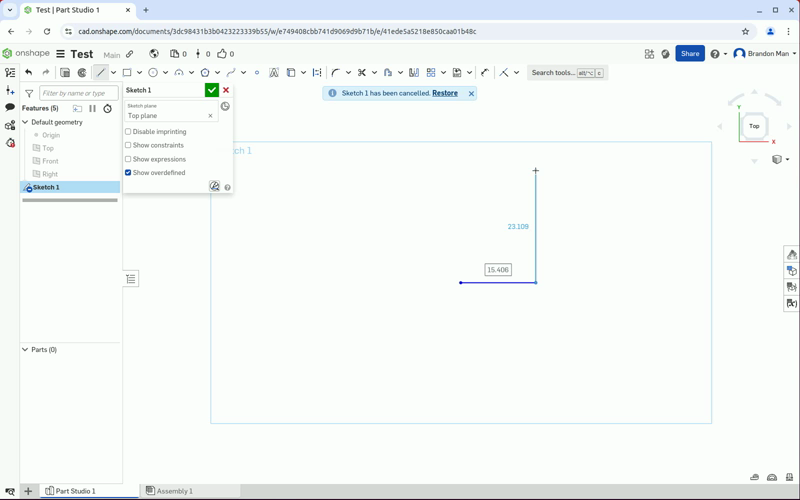
key_up(shift)
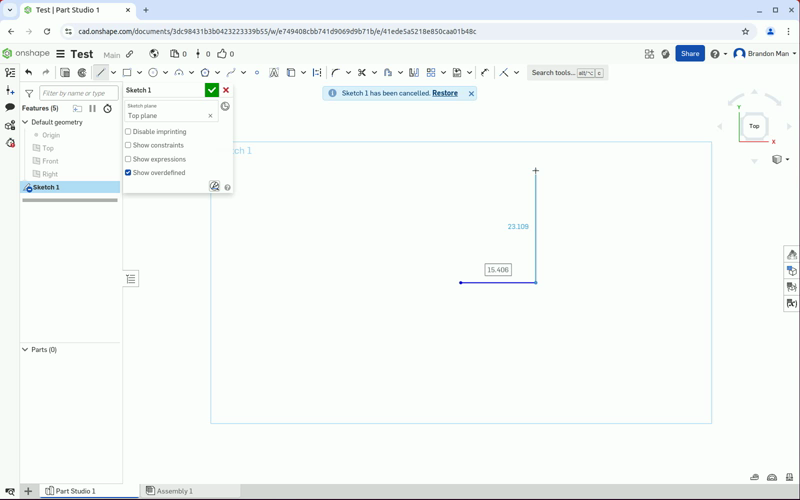
key_down(shift)
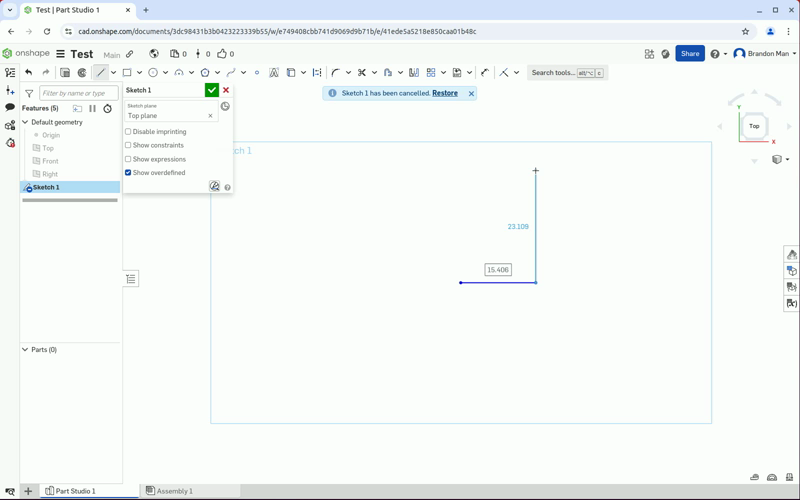
mouse_move(460, 170)
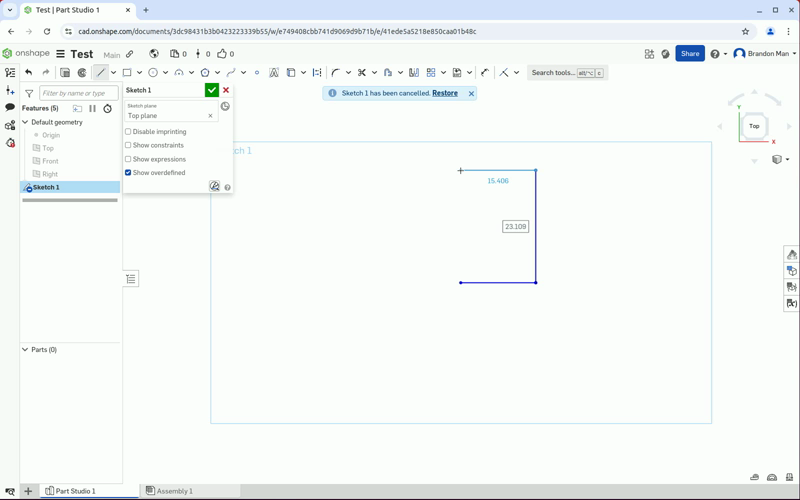
click(460, 170)
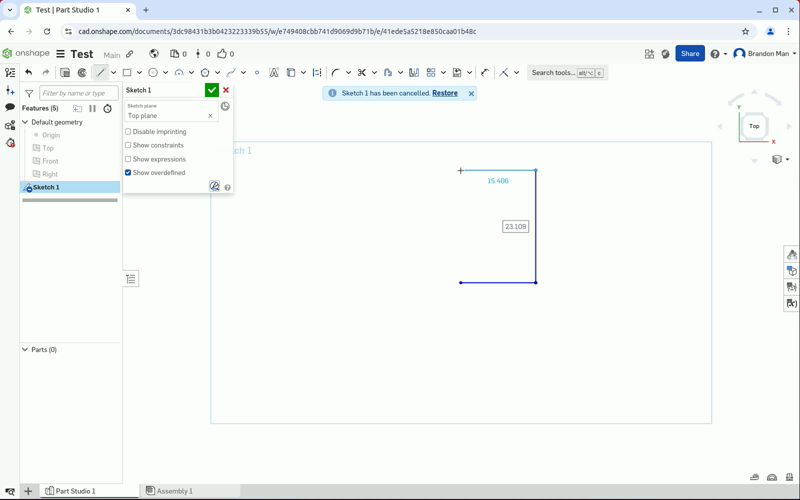
key_up(shift)
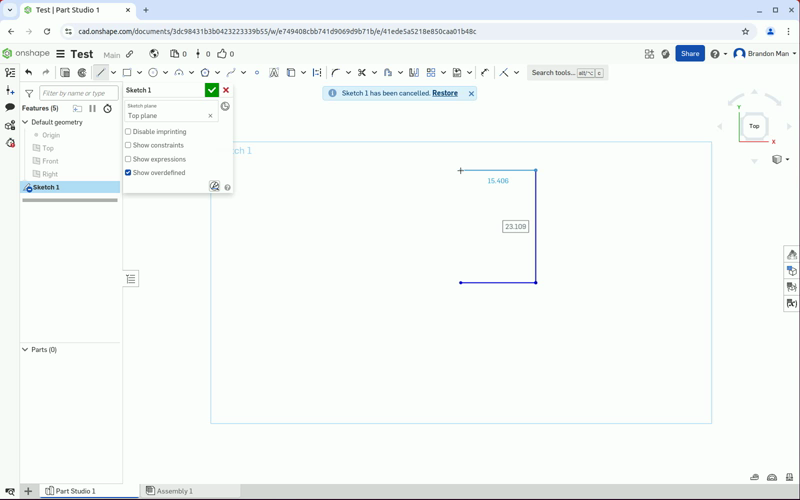
key_down(shift)
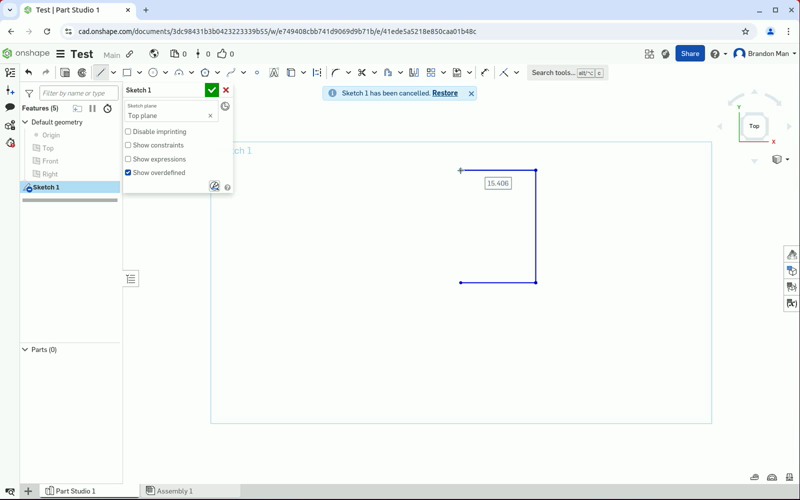
mouse_move(460, 282)
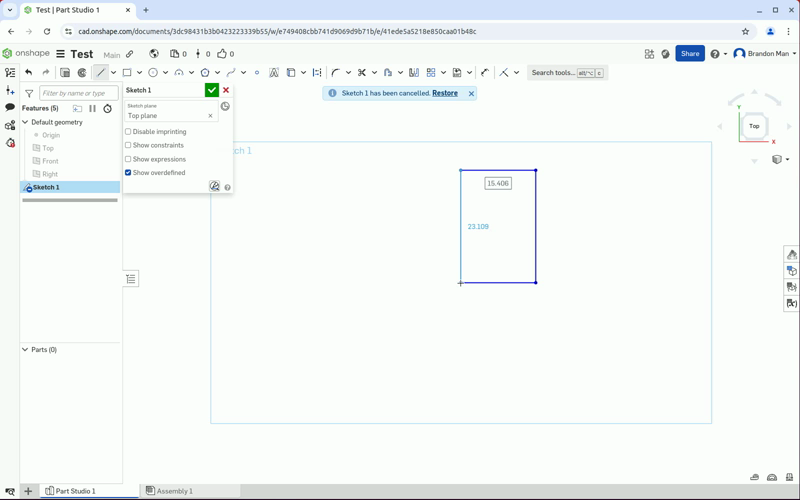
key_up(shift)
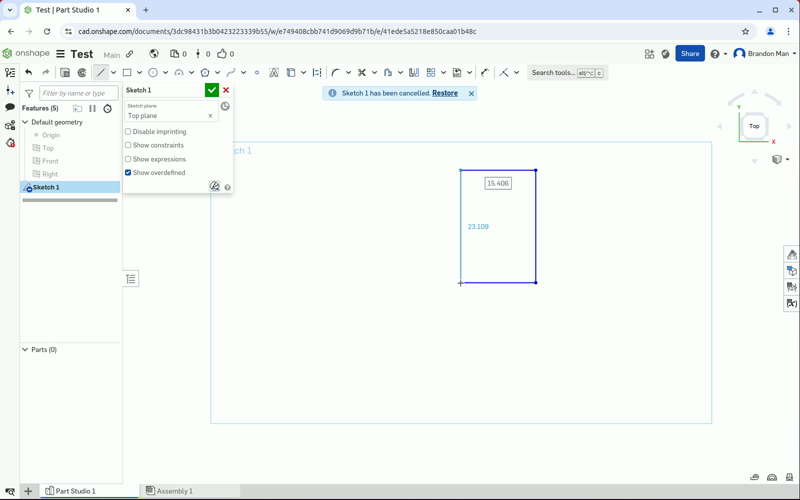
click(460, 282)
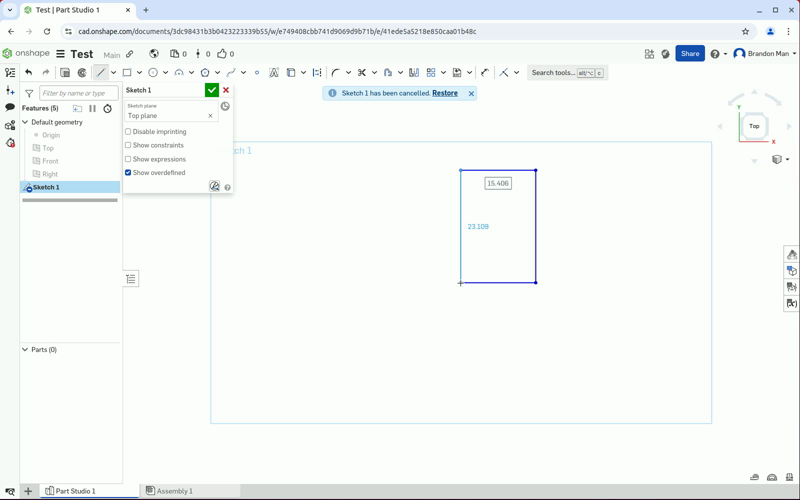
key(esc)
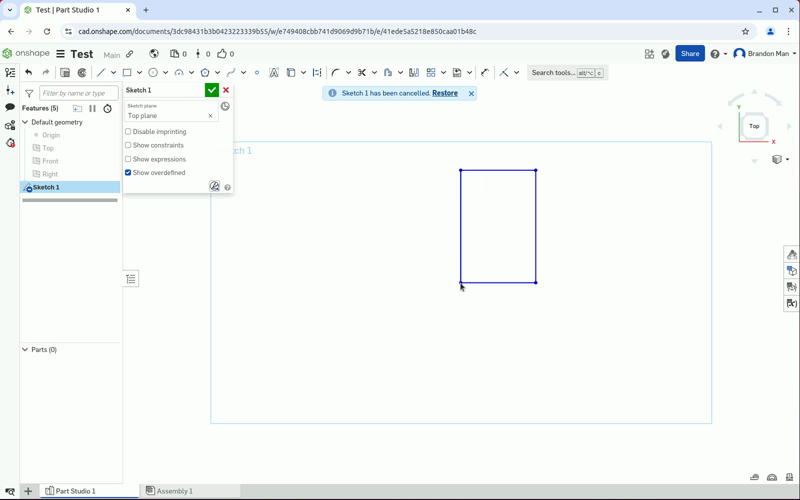
mouse_move(518, 243)
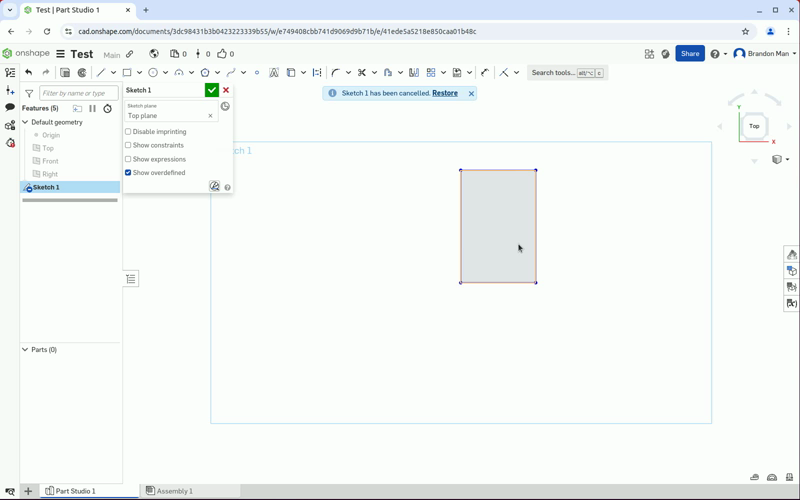
click(518, 243)
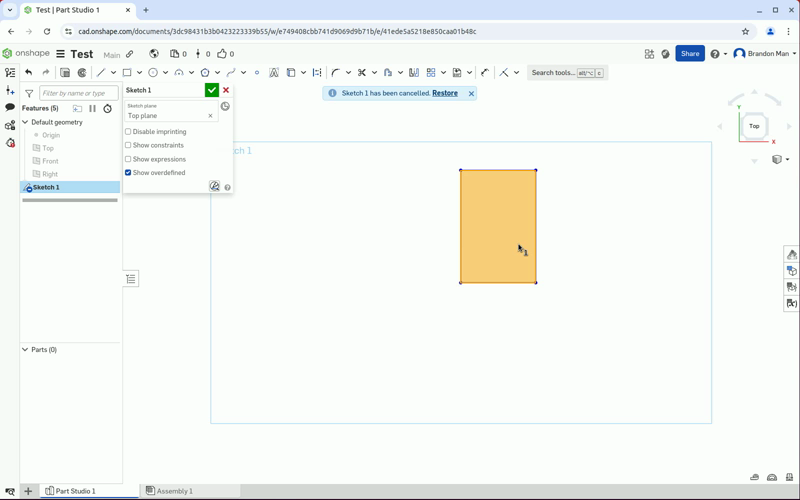
mouse_move(73, 352)
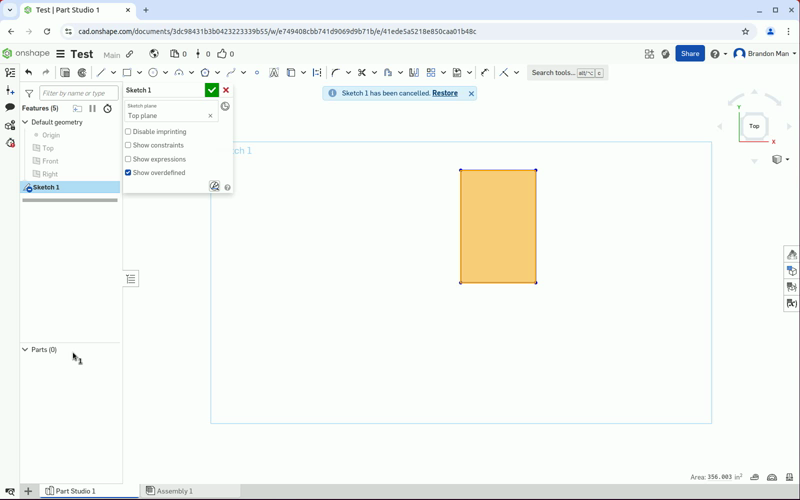
key(shift+y)
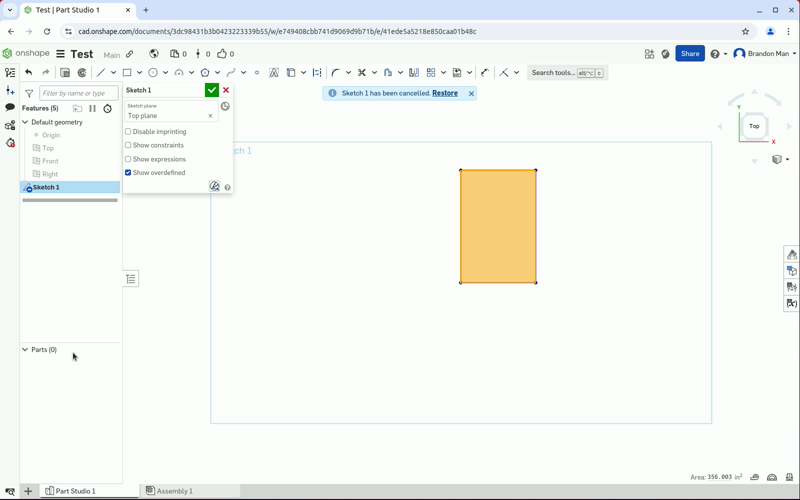
key(shift+e)
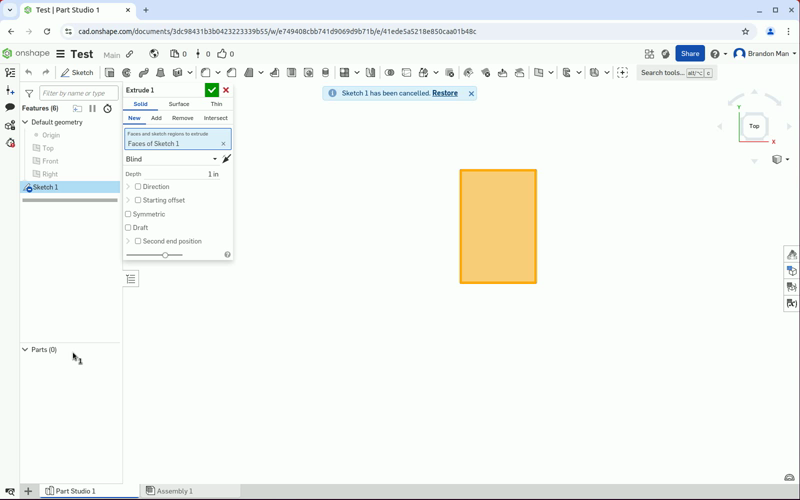
mouse_move(143, 106)
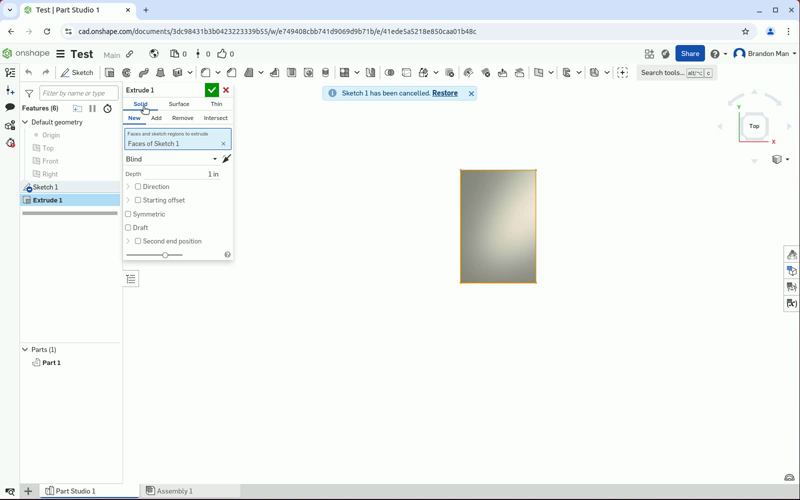
click(143, 106)
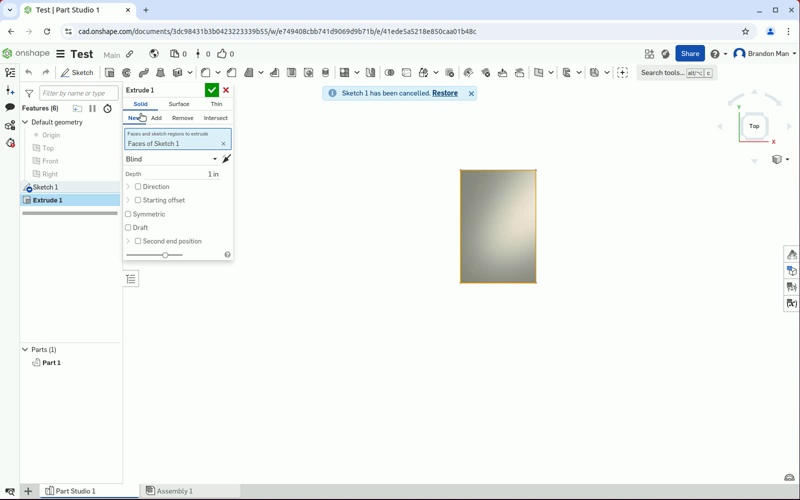
mouse_move(137, 120)
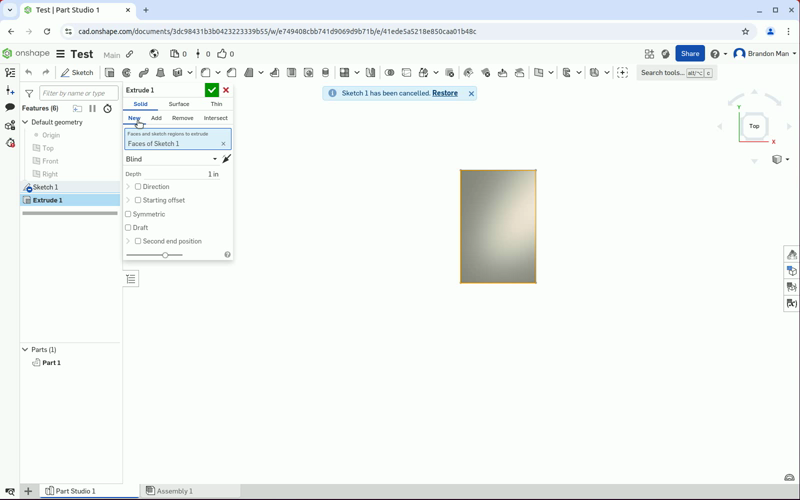
click(137, 120)
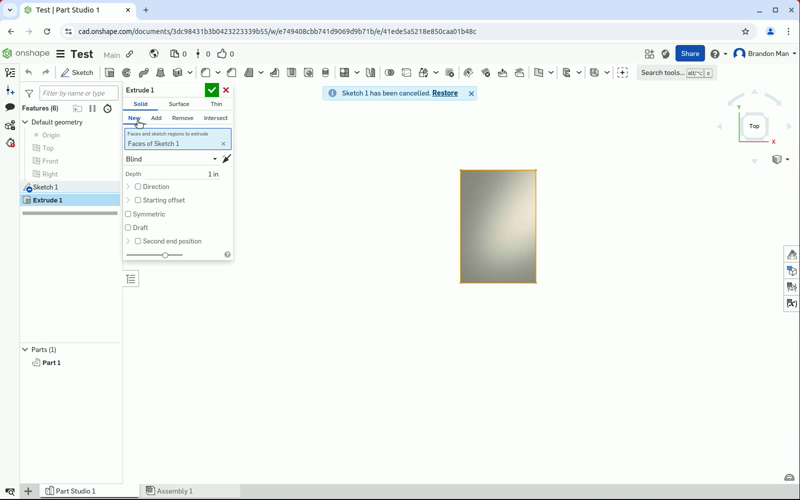
key(tab, 4)
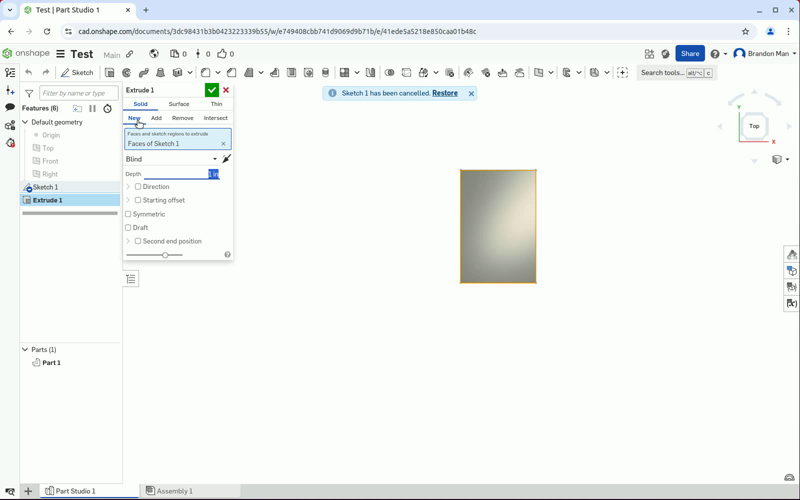
text(9.147)
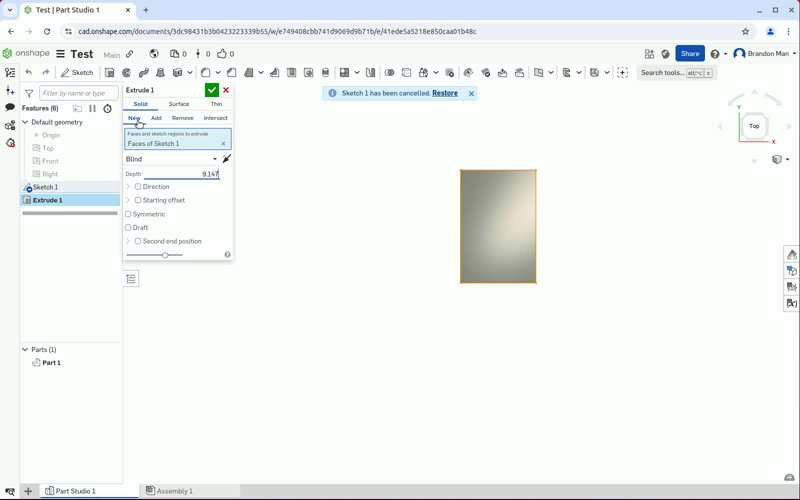
key(enter)
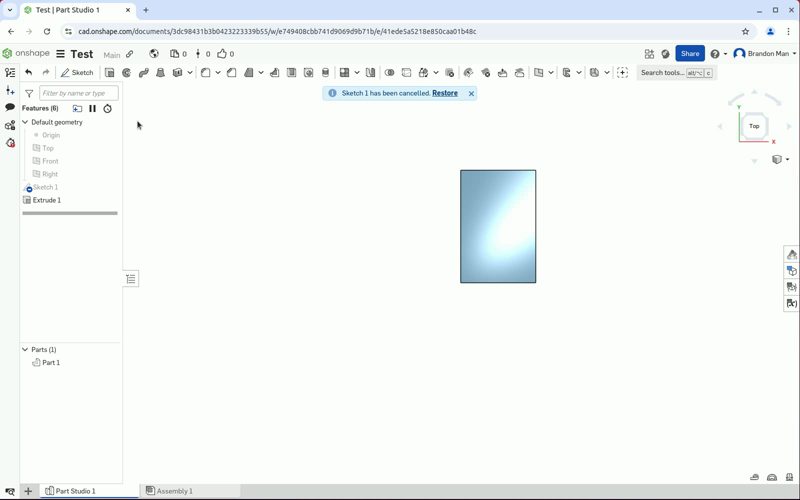
key(shift+h)
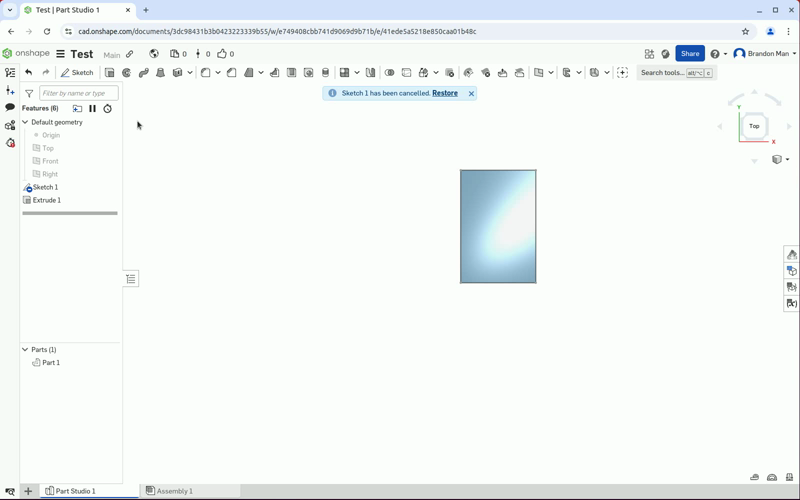
key(shift+h)
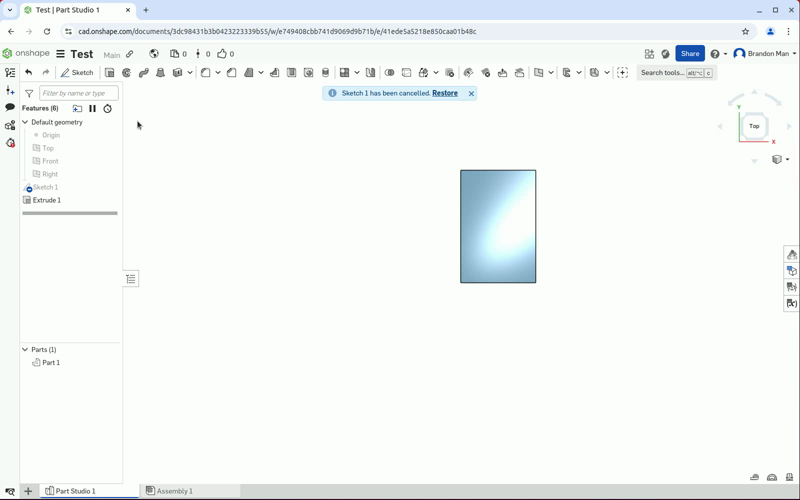
mouse_move(73, 189)
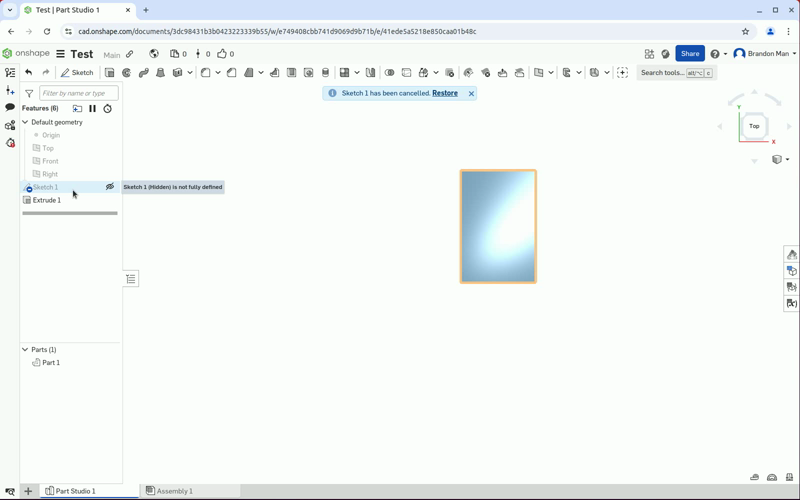
click(73, 189)
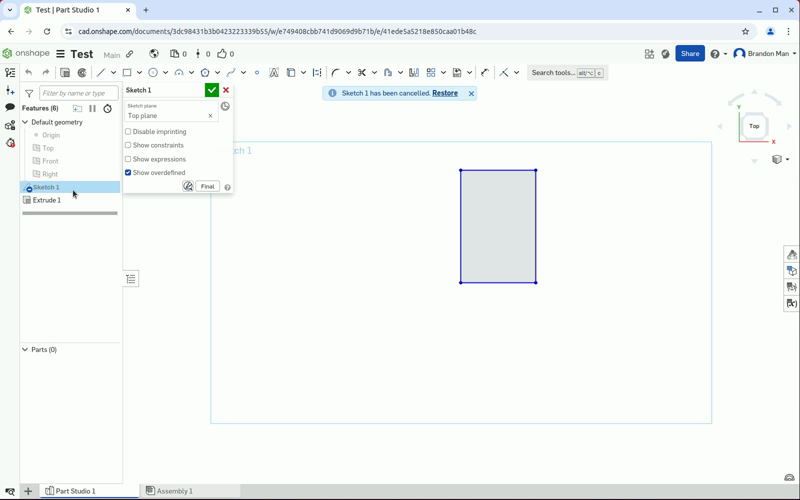
mouse_move(229, 92)
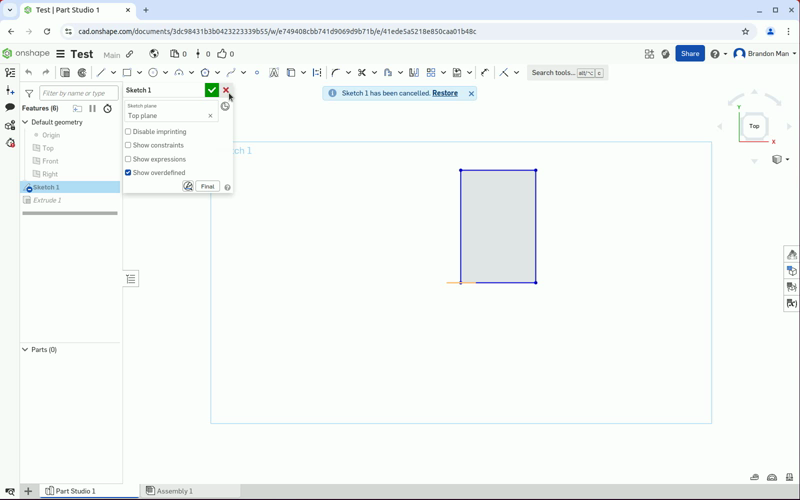
click(229, 92)
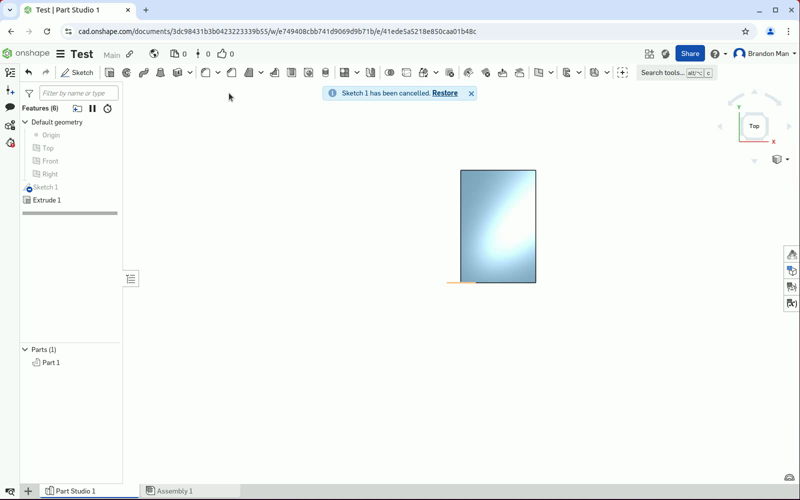
mouse_move(541, 75)
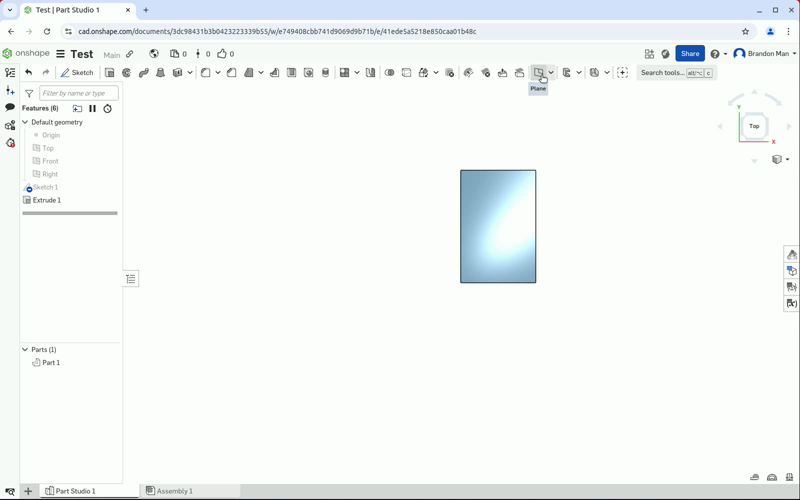
click(541, 75)
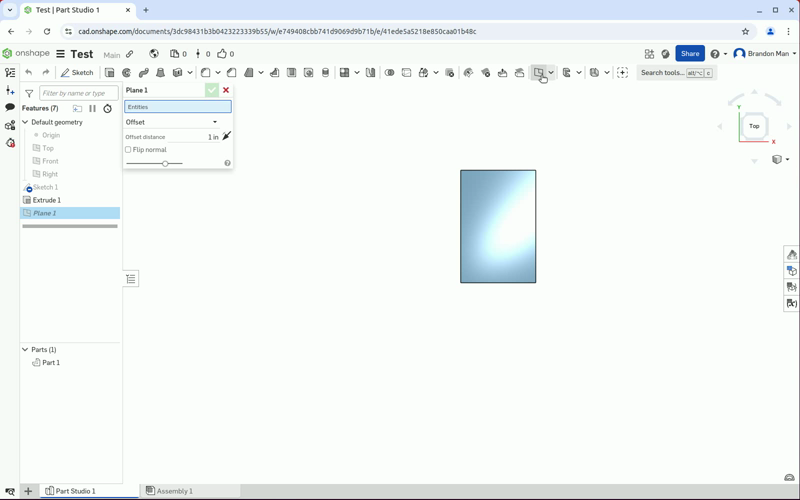
mouse_move(73, 150)
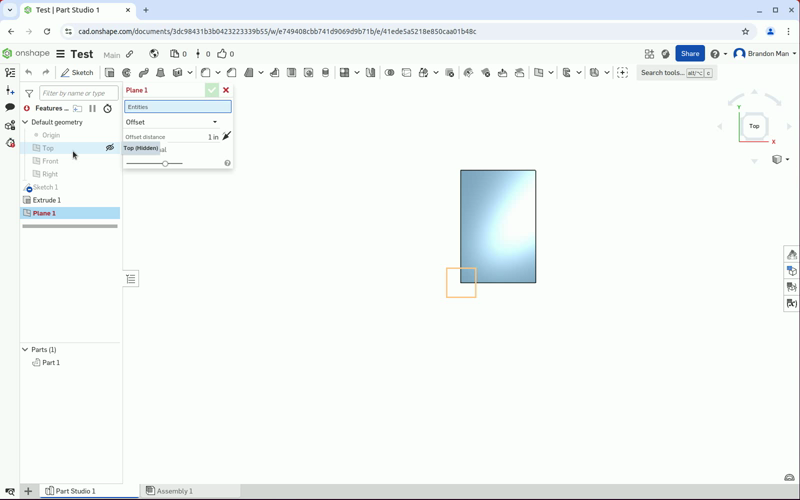
click(73, 150)
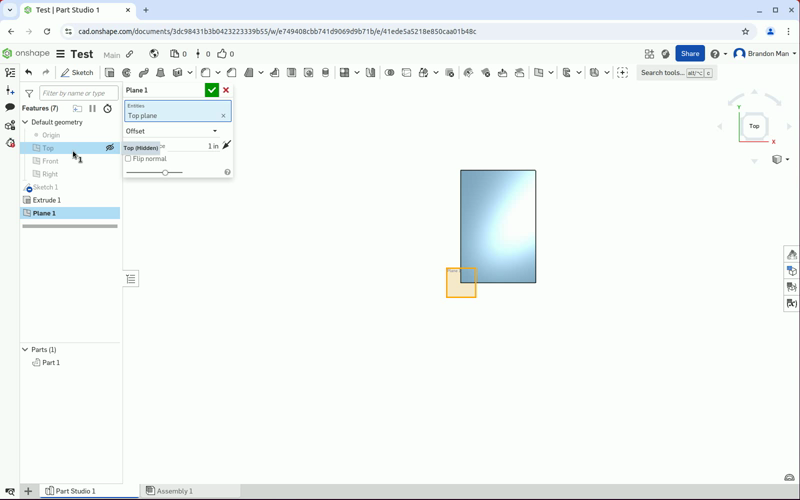
key(tab, 2)
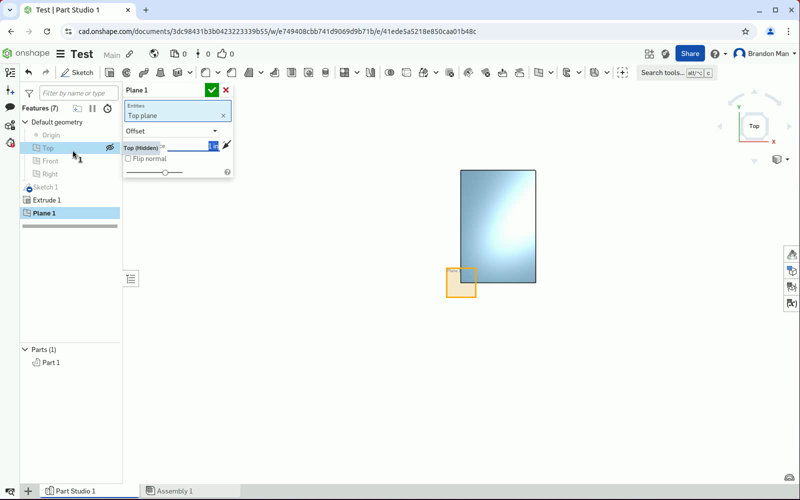
text(9.151)
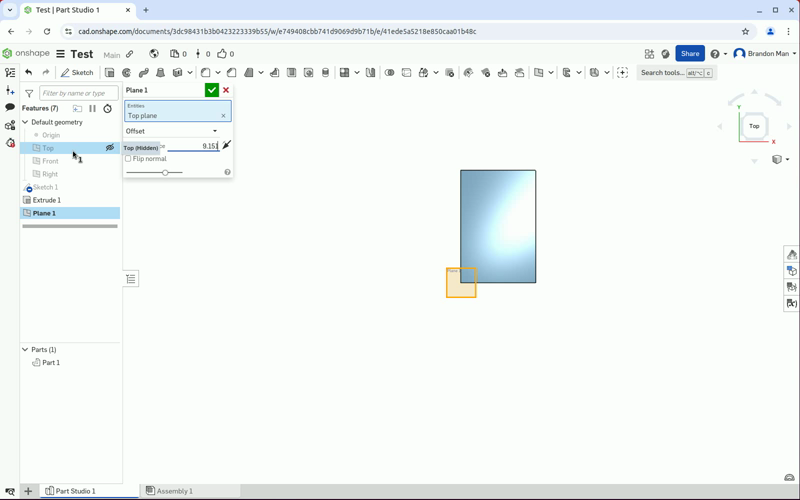
key(enter, 2)
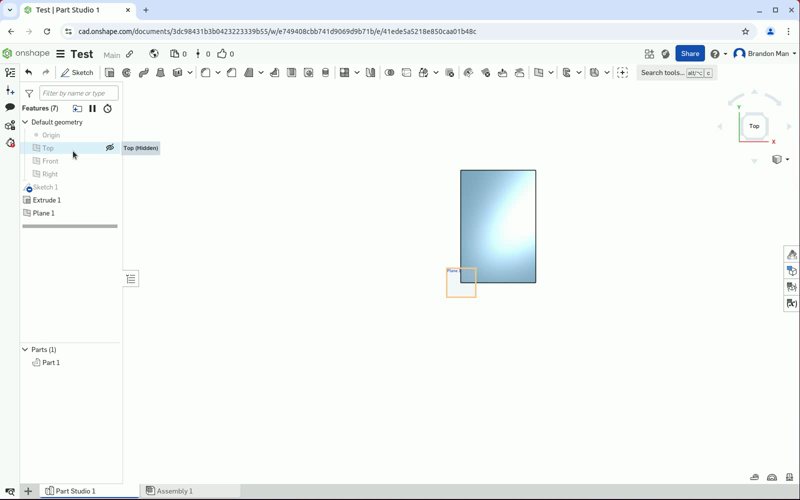
key(shift+s)
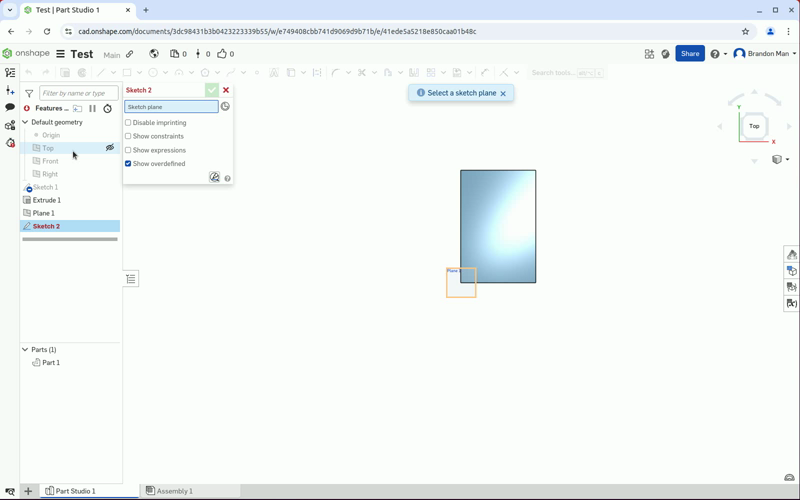
mouse_move(73, 215)
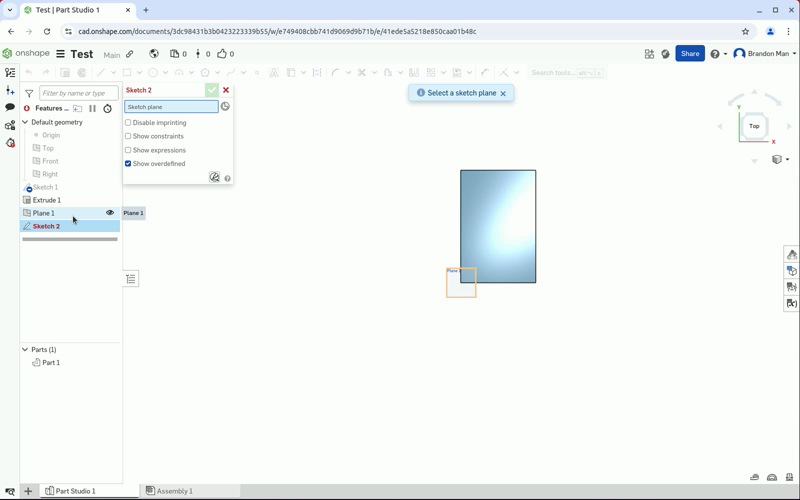
click(73, 215)
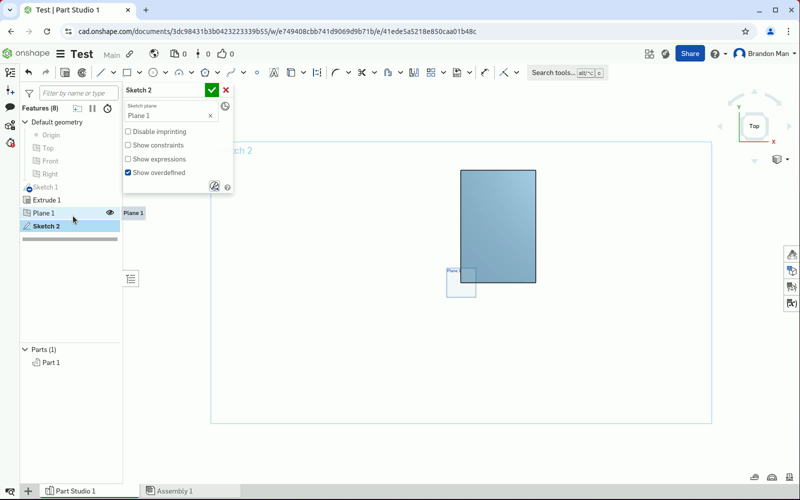
mouse_move(73, 352)
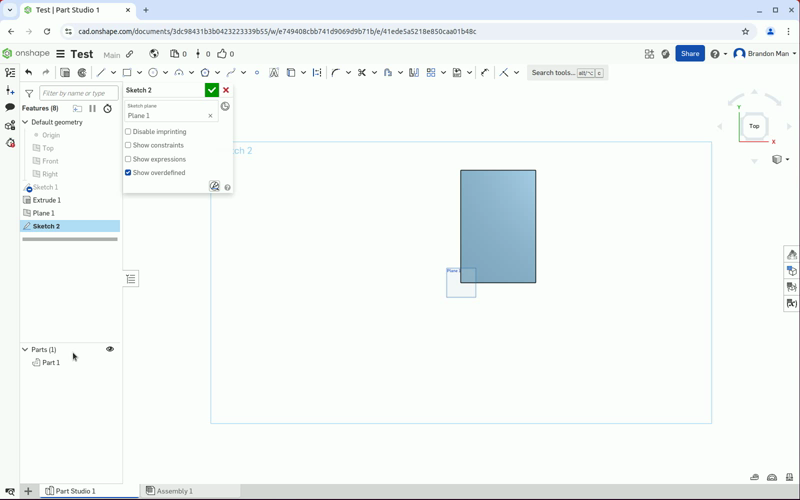
key(y)
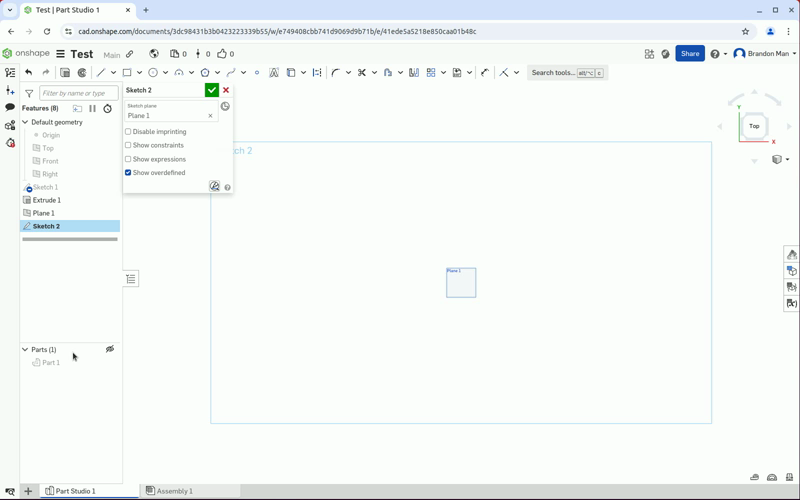
key(l)
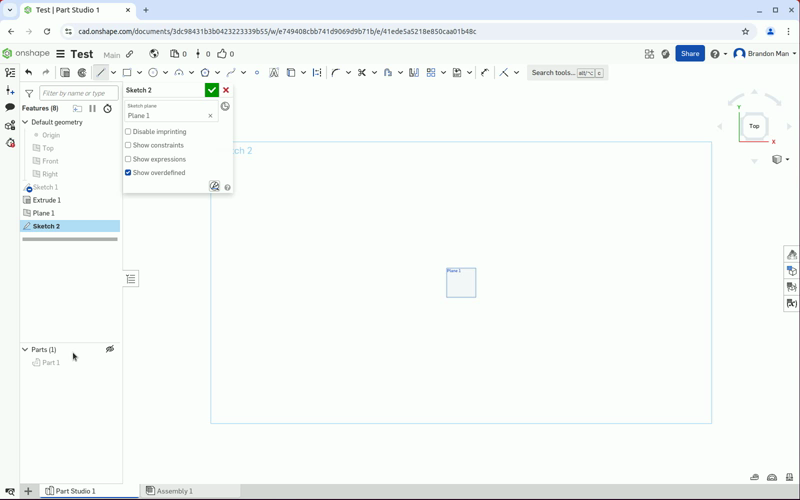
key_down(shift)
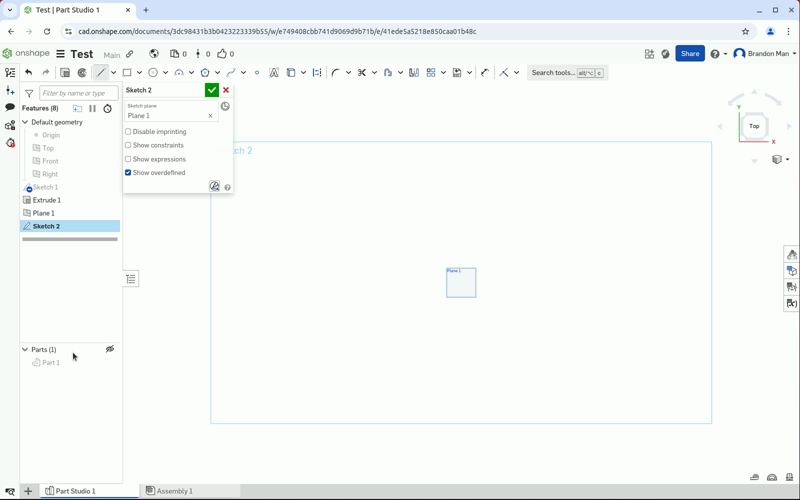
mouse_move(460, 282)
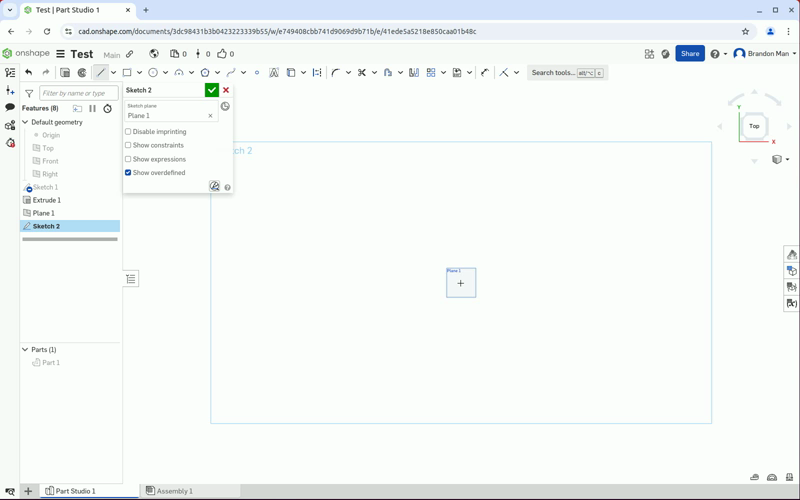
click(460, 282)
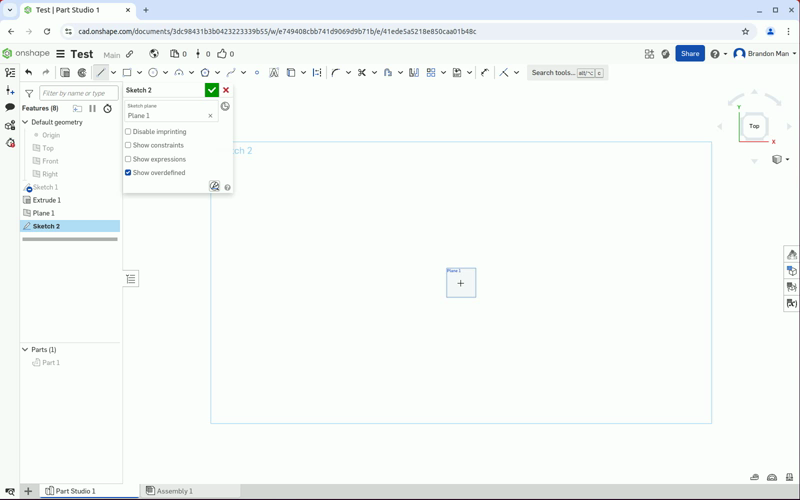
key_up(shift)
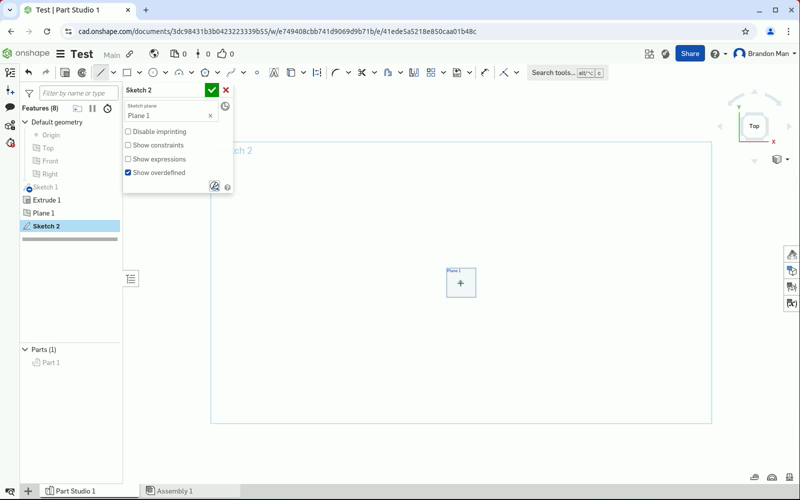
key_down(shift)
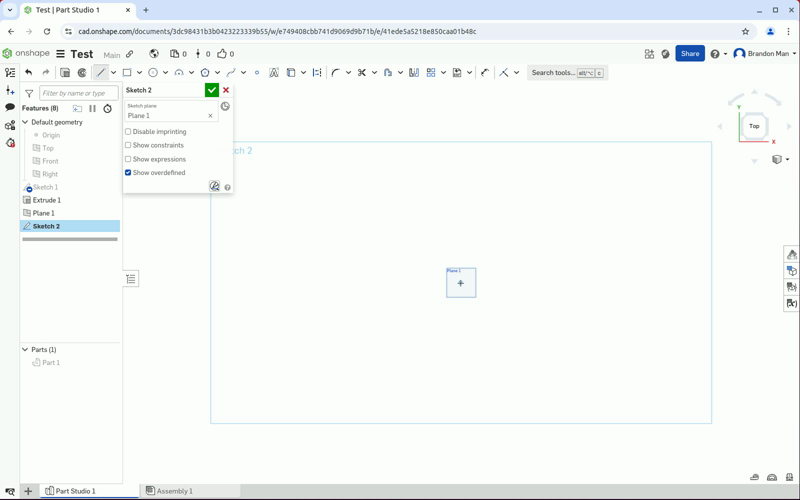
mouse_move(490, 282)
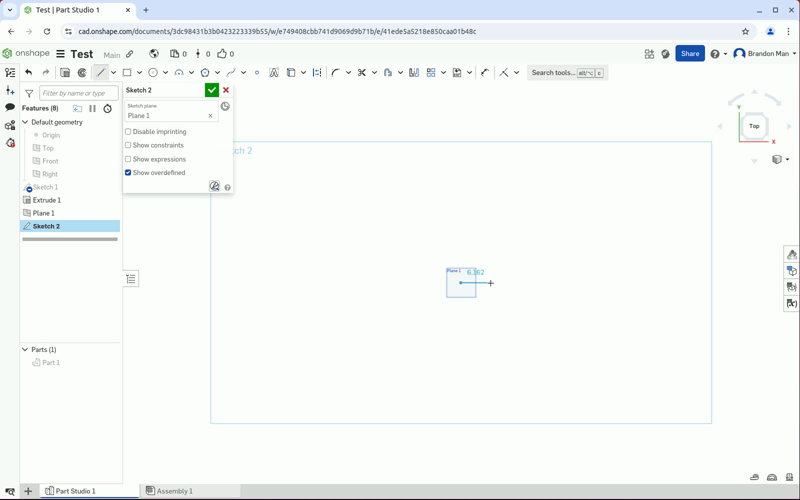
mouse_move(483, 282)
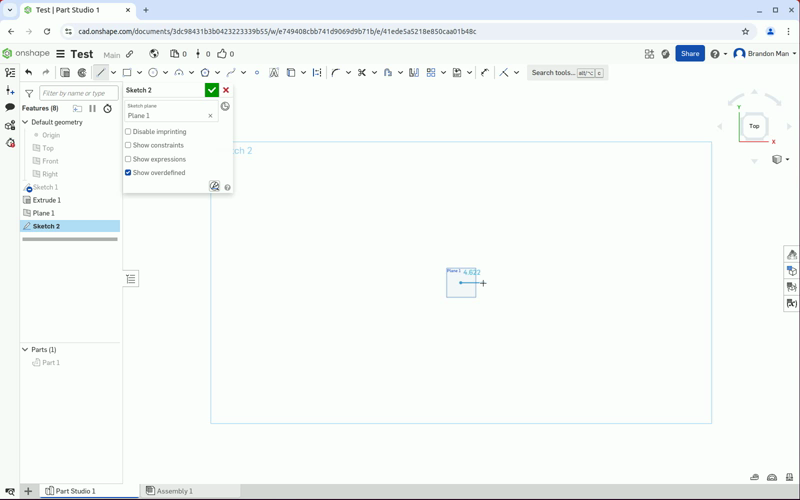
click(483, 282)
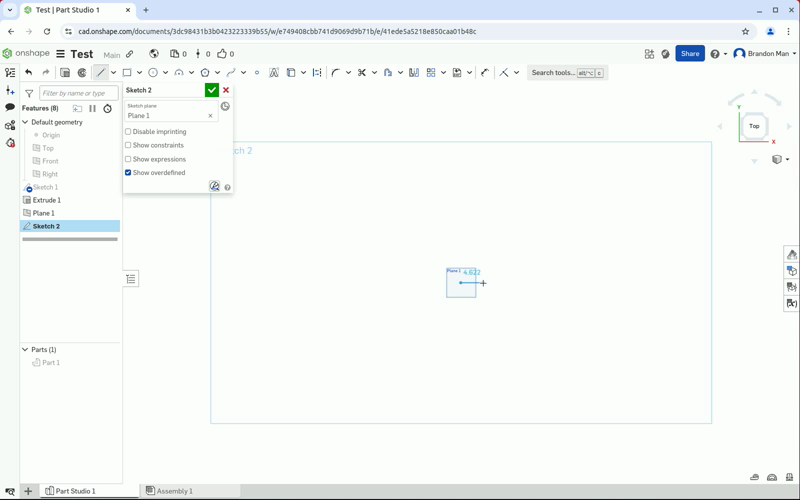
key_up(shift)
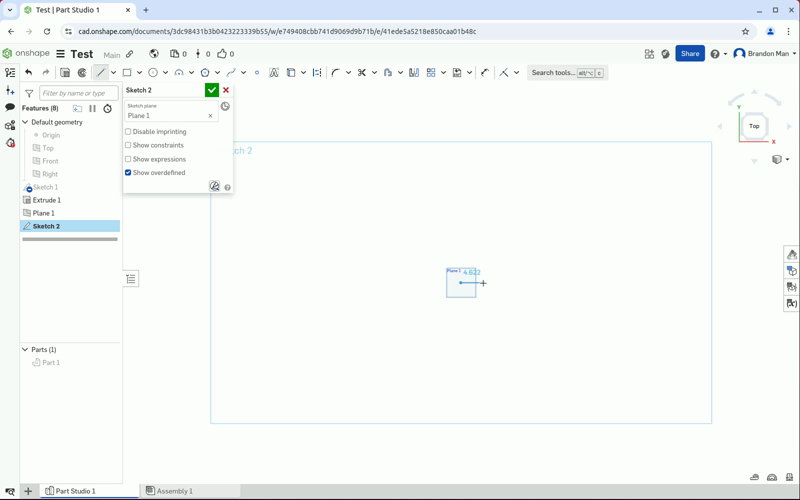
key_down(shift)
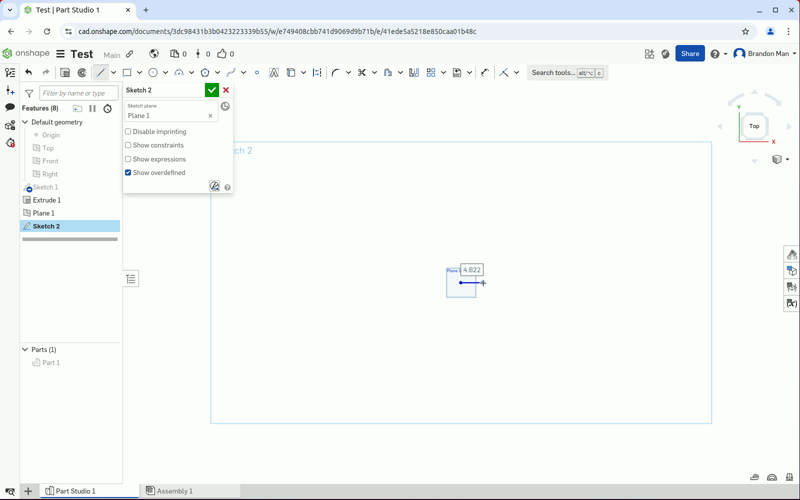
mouse_move(483, 170)
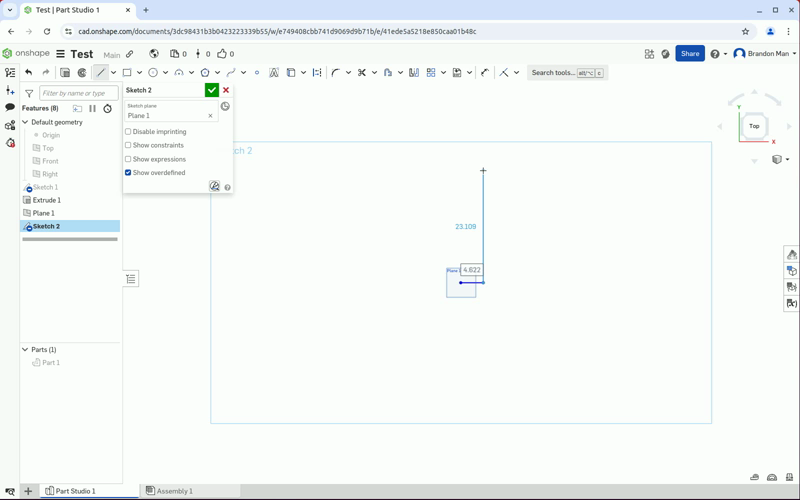
click(483, 170)
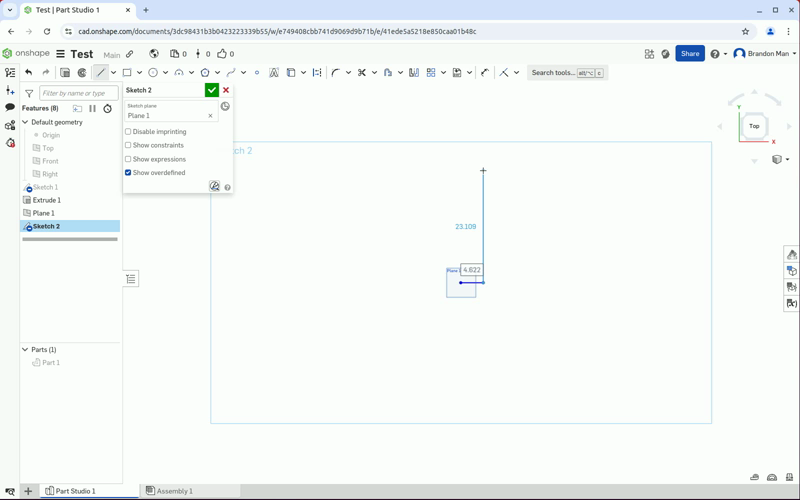
key_up(shift)
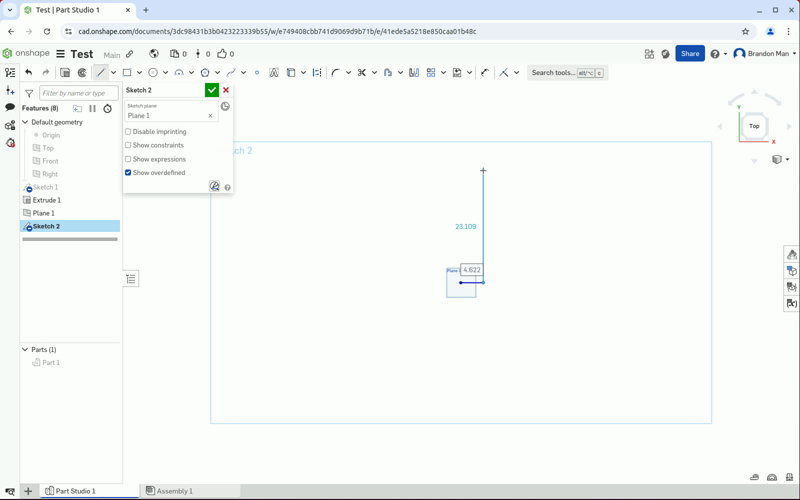
key_down(shift)
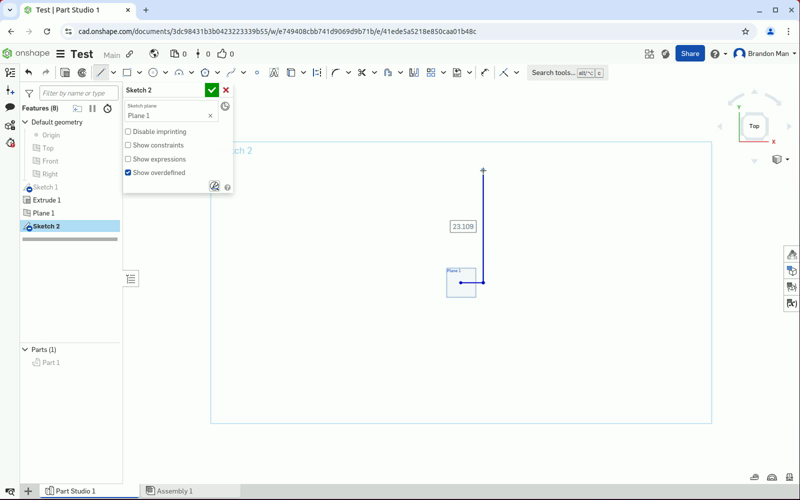
mouse_move(513, 170)
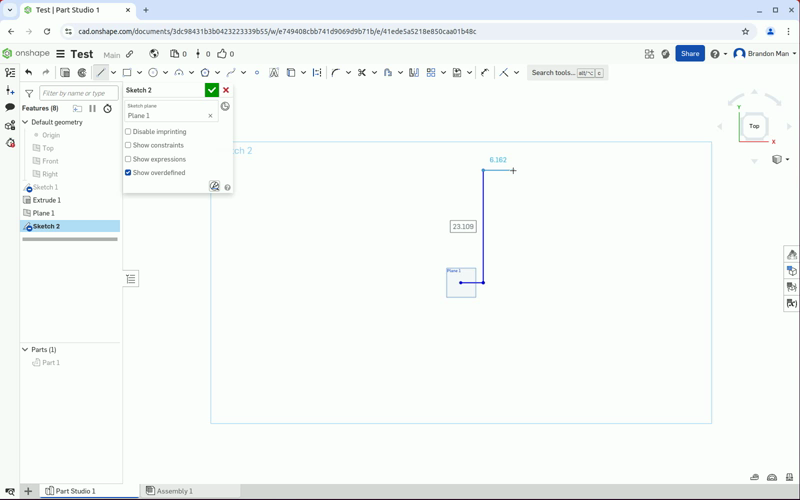
mouse_move(460, 170)
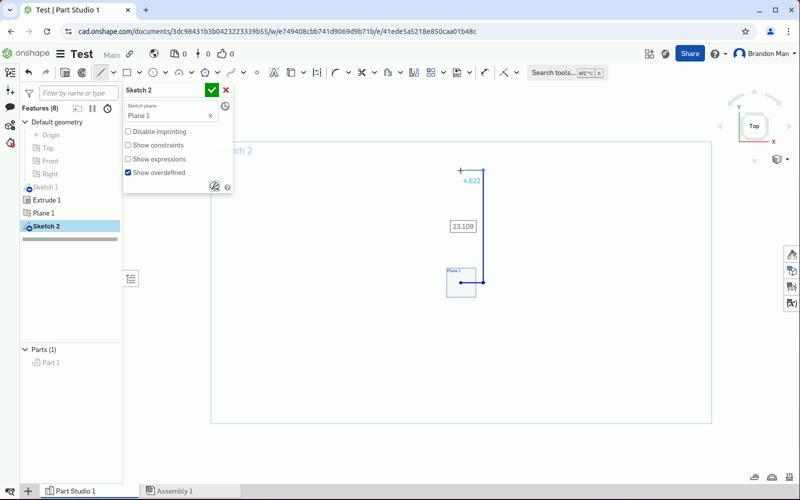
click(460, 170)
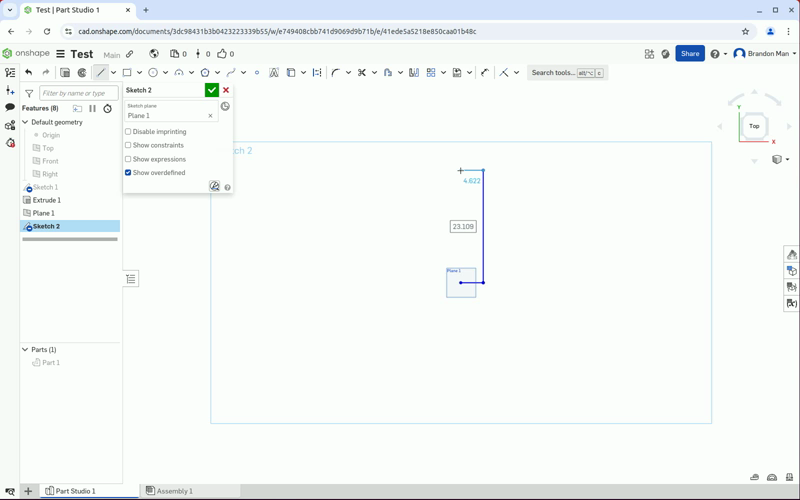
key_up(shift)
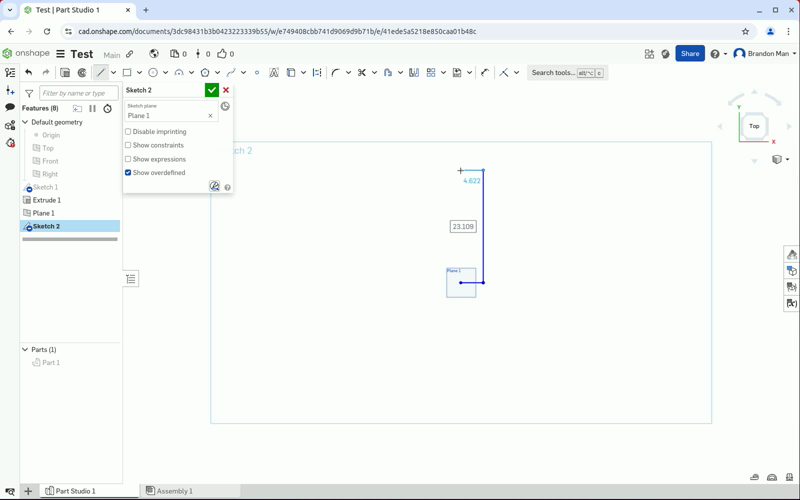
key_down(shift)
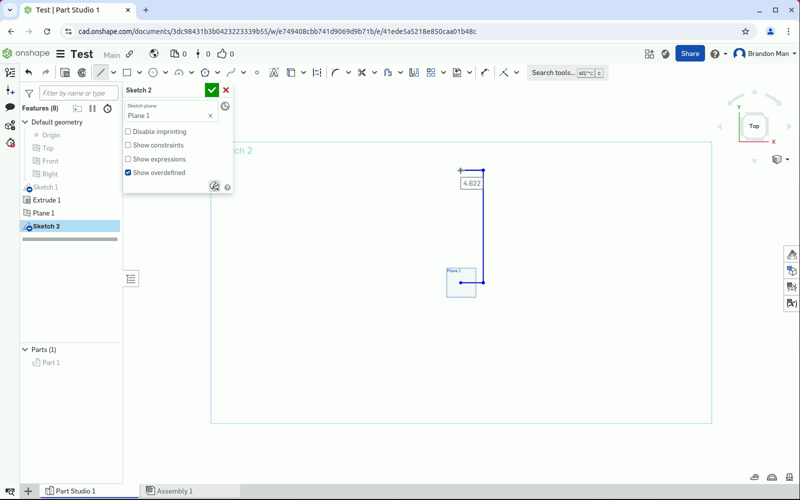
mouse_move(460, 282)
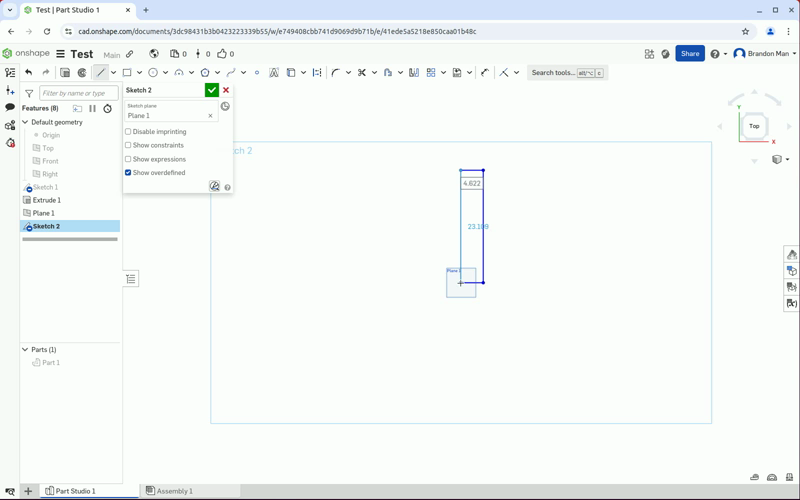
key_up(shift)
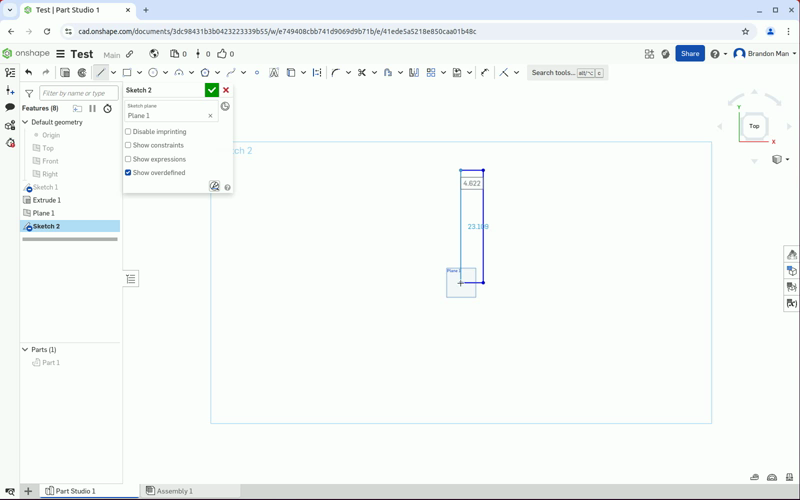
click(460, 282)
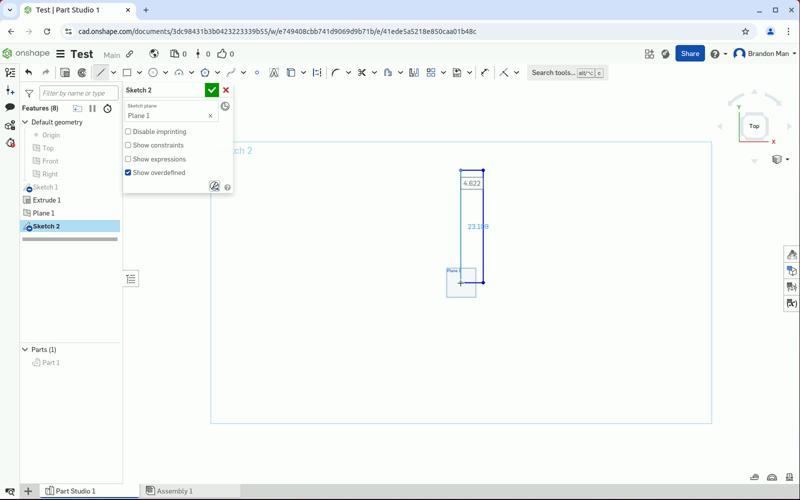
key(esc)
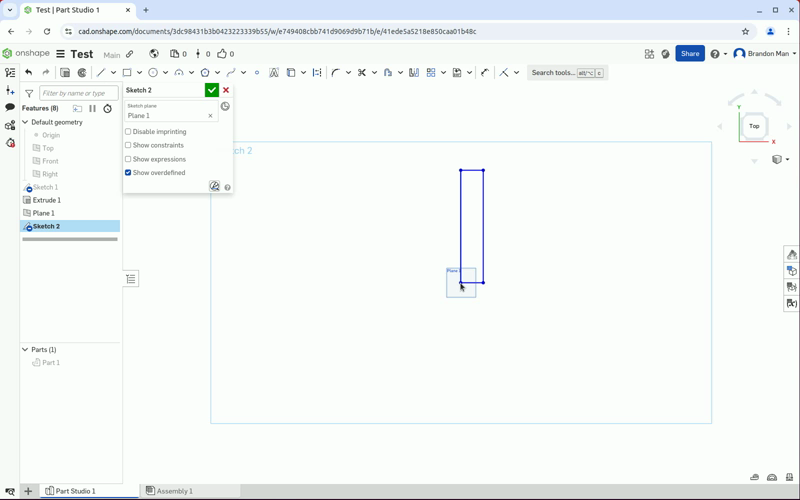
mouse_move(468, 190)
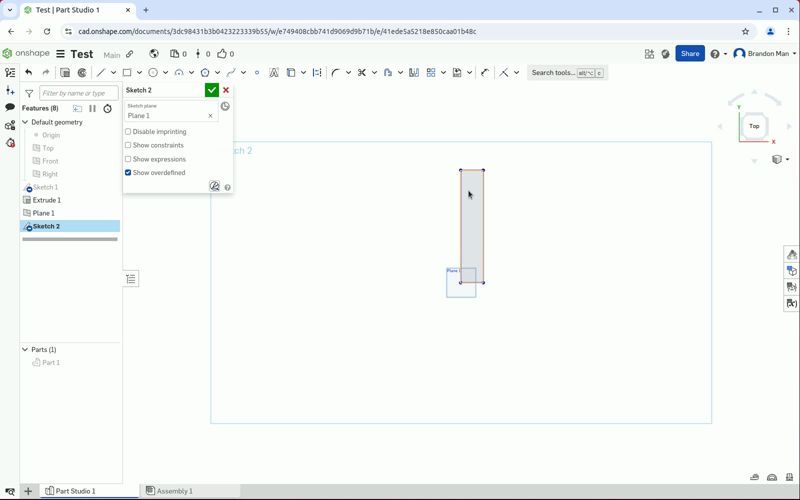
click(468, 190)
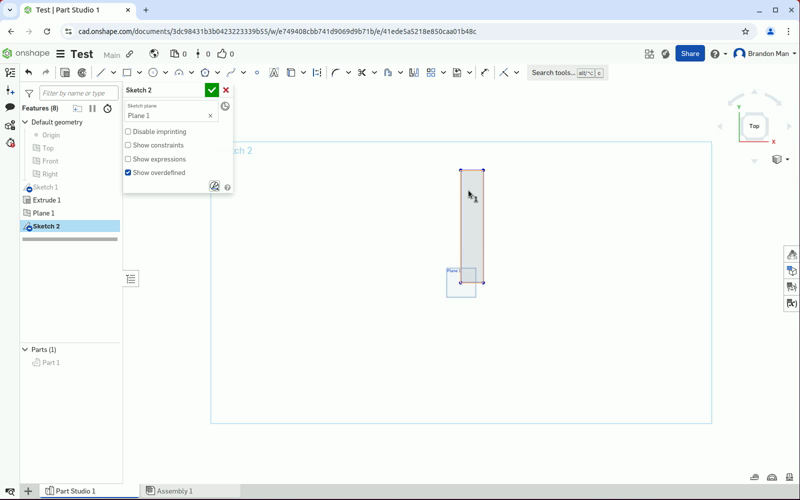
mouse_move(73, 352)
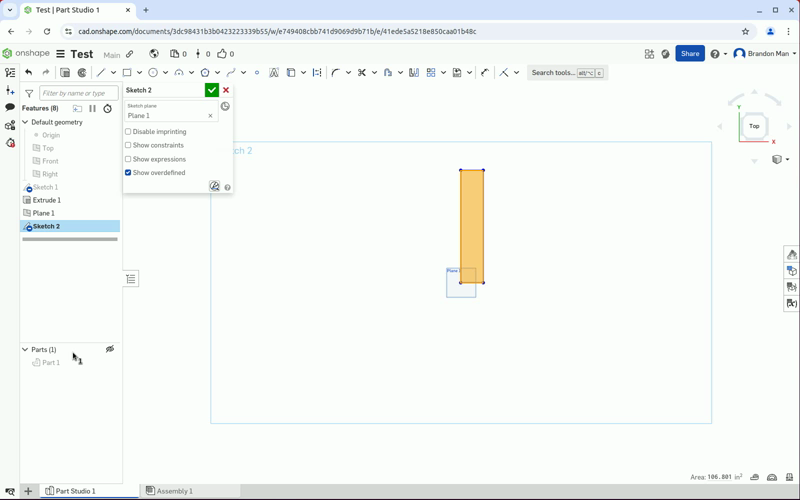
key(shift+y)
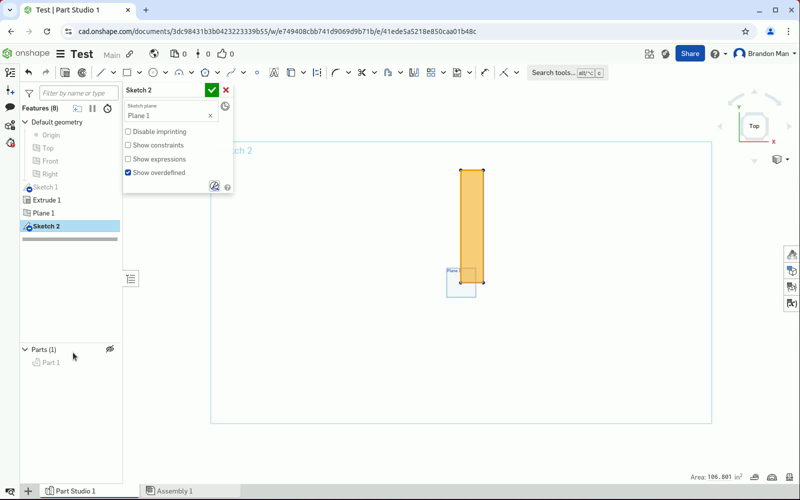
key(shift+e)
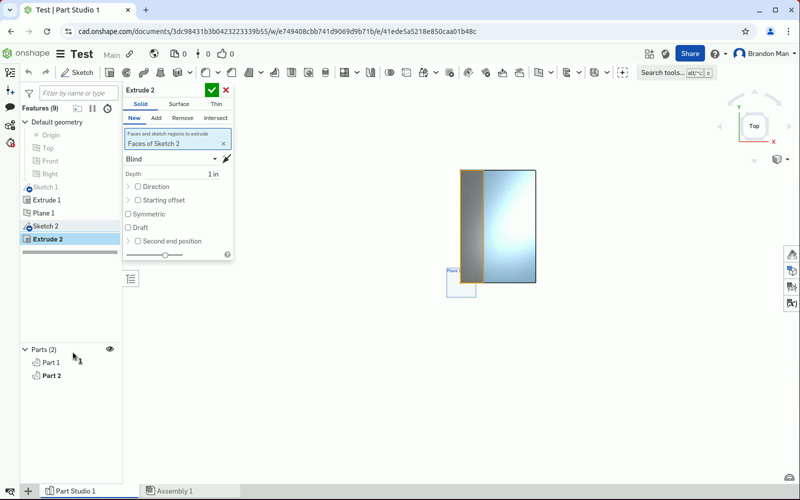
mouse_move(143, 106)
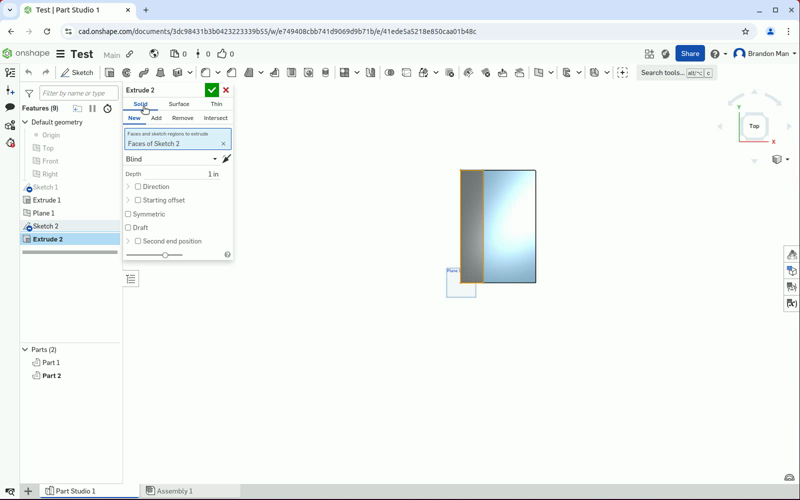
click(143, 106)
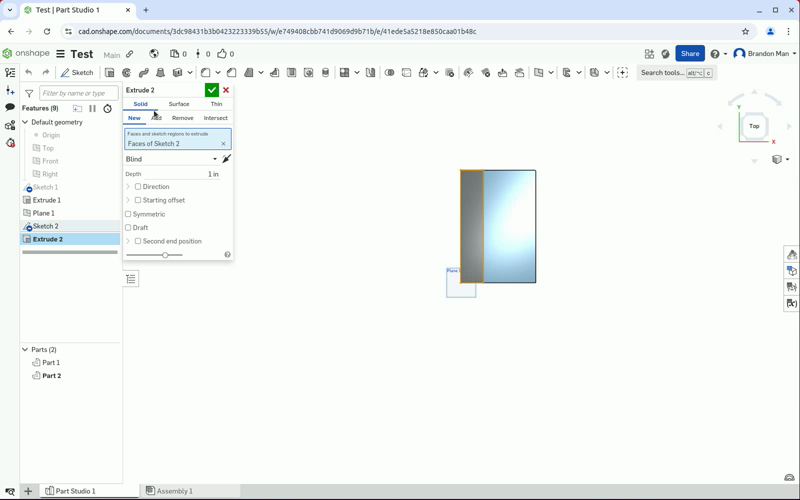
mouse_move(186, 120)
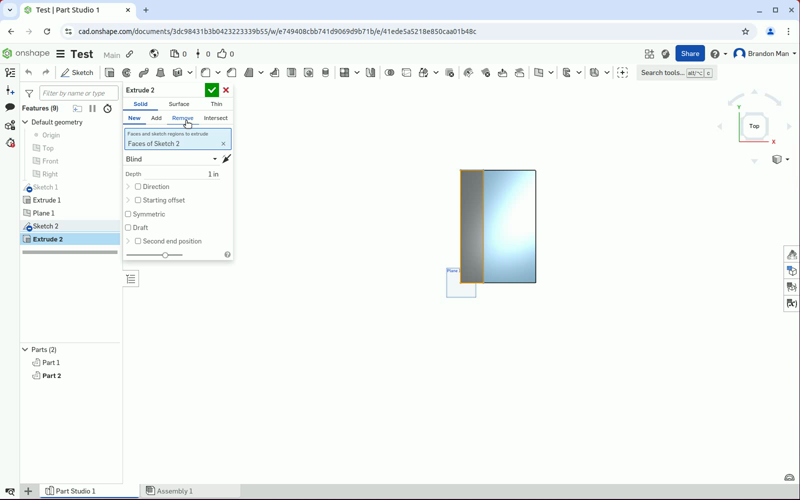
click(186, 120)
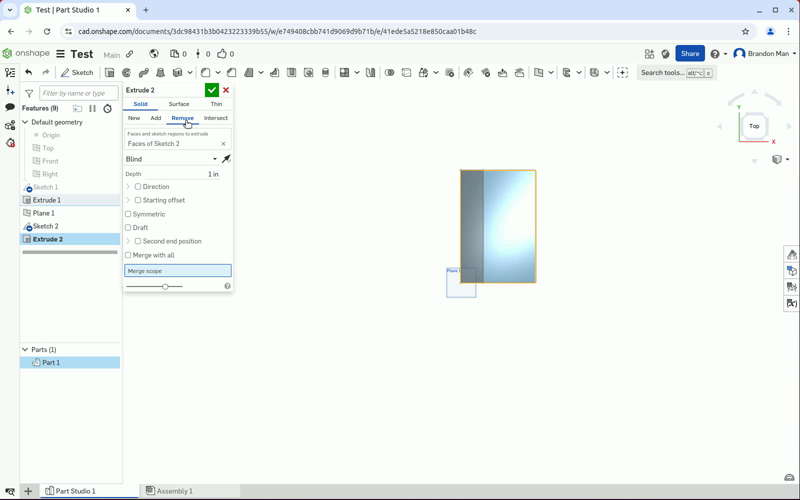
key(tab, 4)
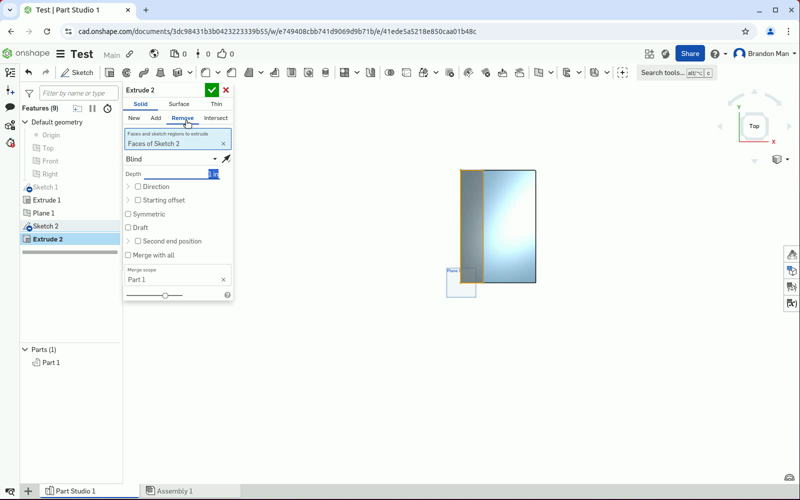
text(4.574)
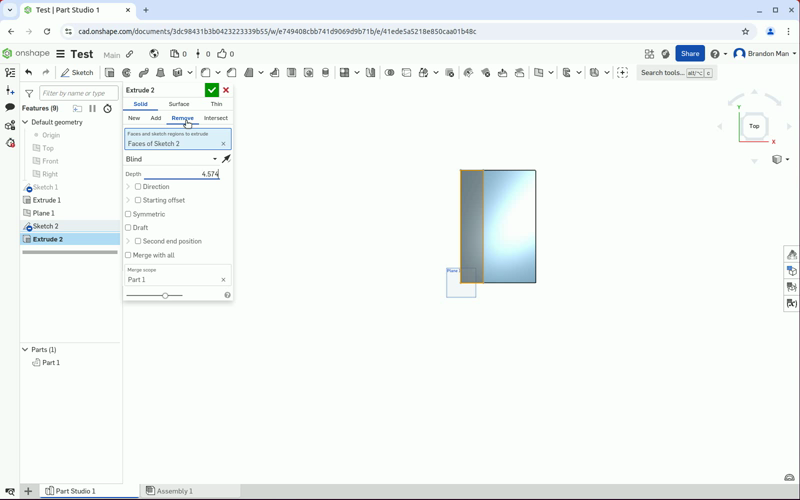
key(tab, 6)
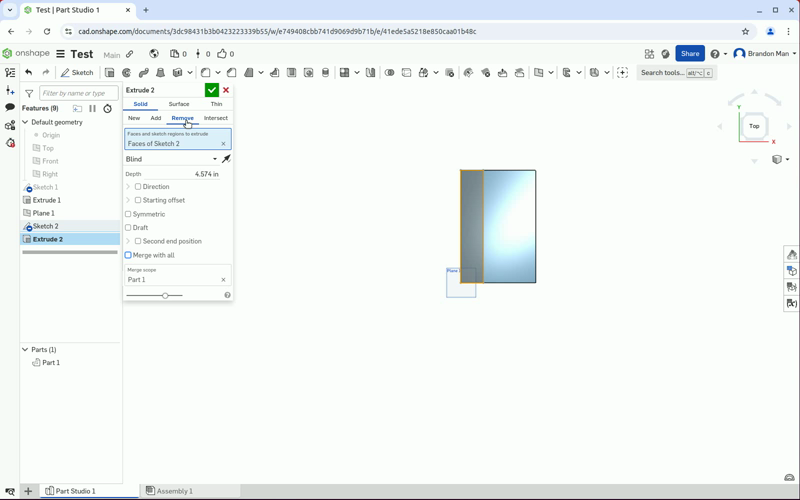
key(space)
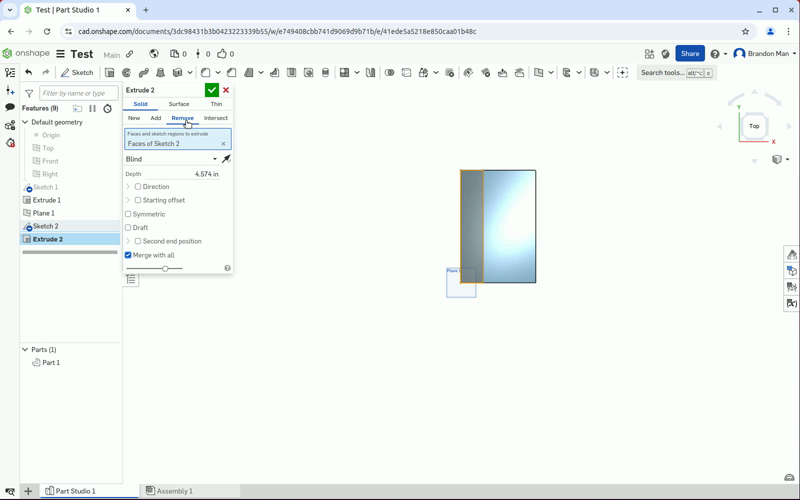
key(enter)
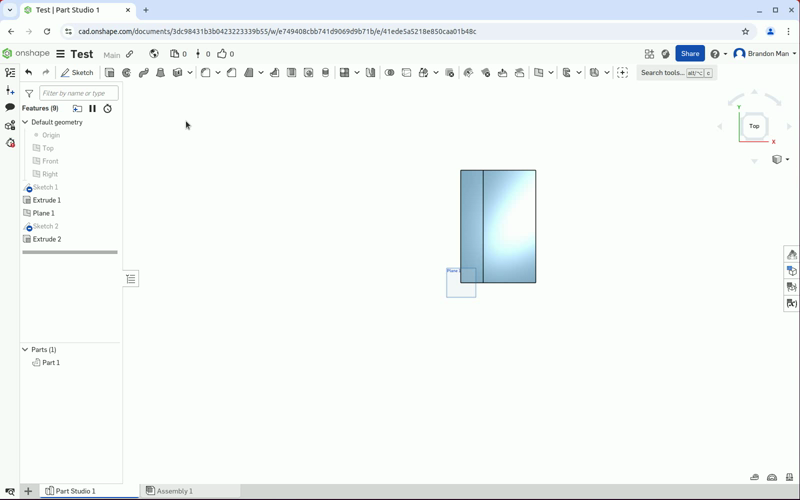
key(shift+h)
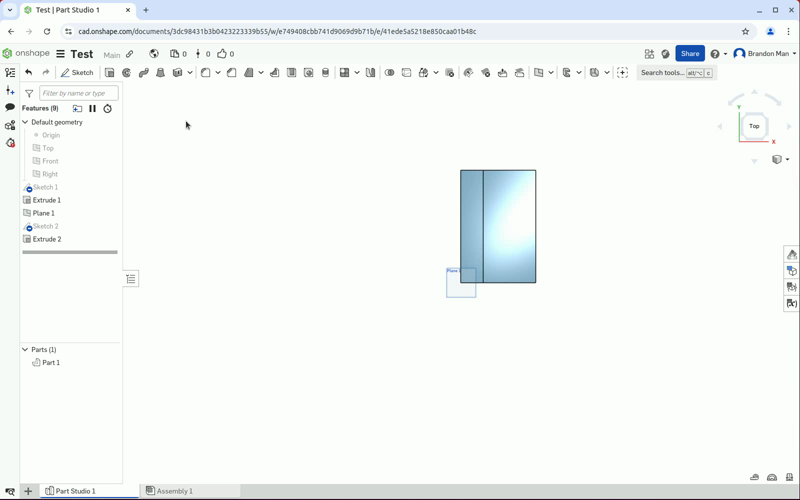
key(shift+h)
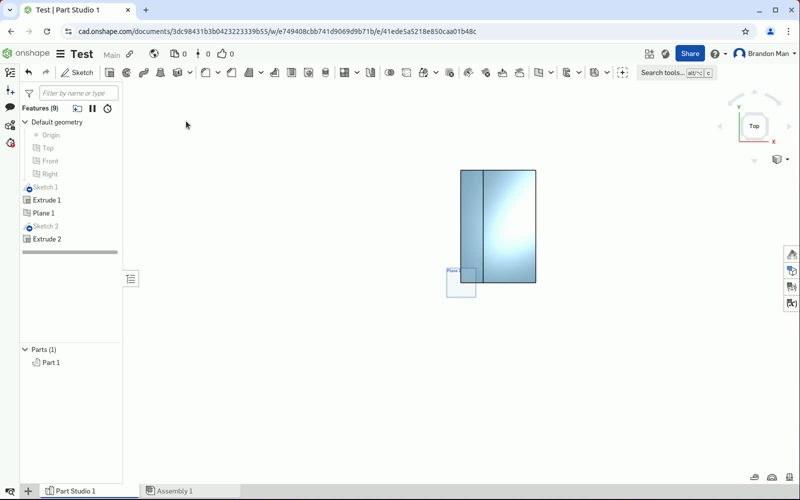
mouse_move(73, 189)
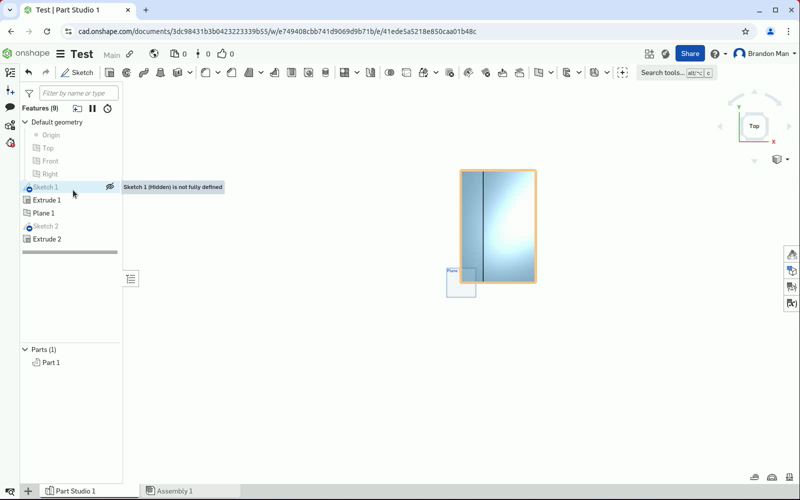
click(73, 189)
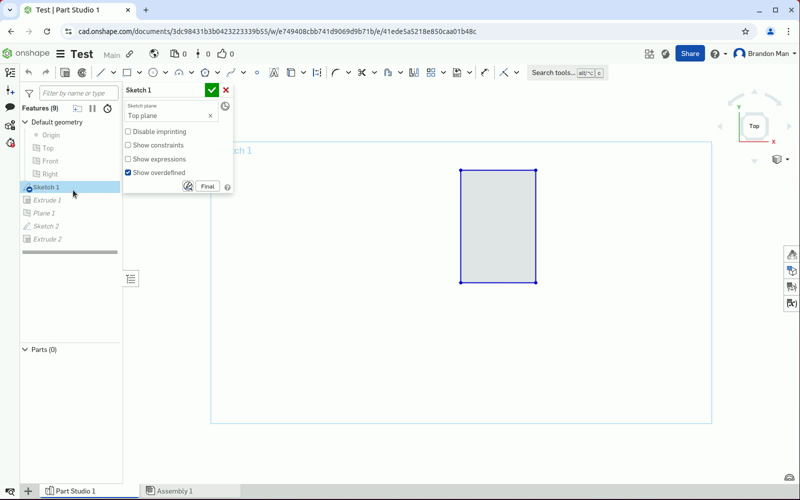
mouse_move(229, 92)
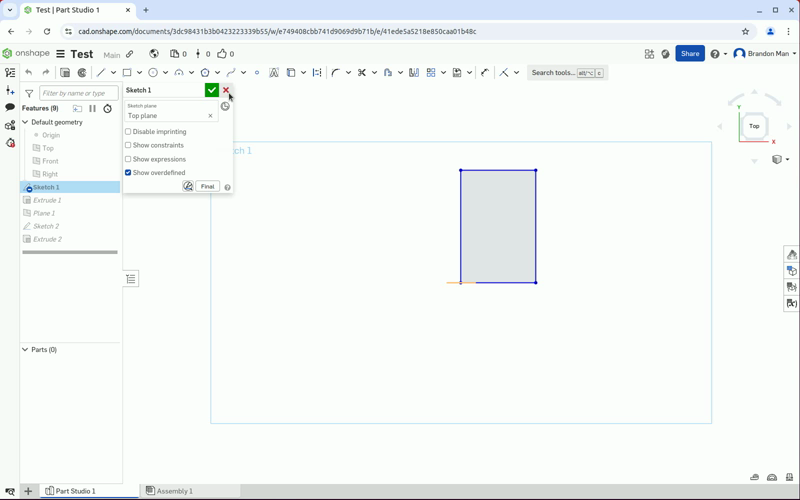
click(229, 92)
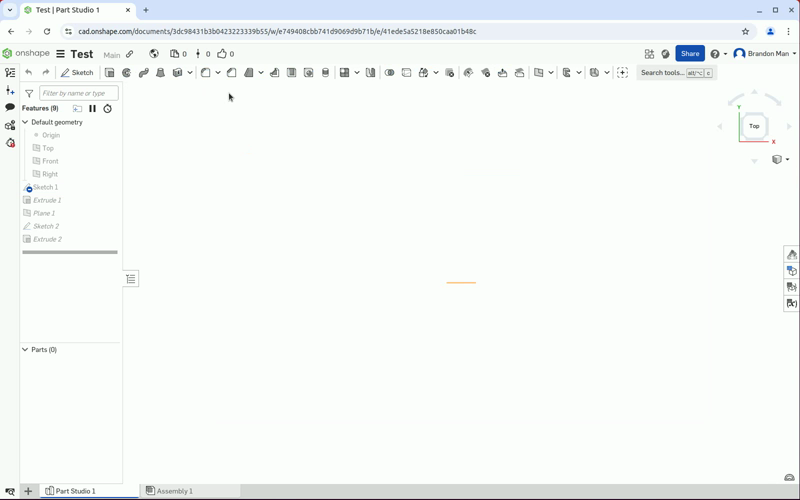
key(shift+s)
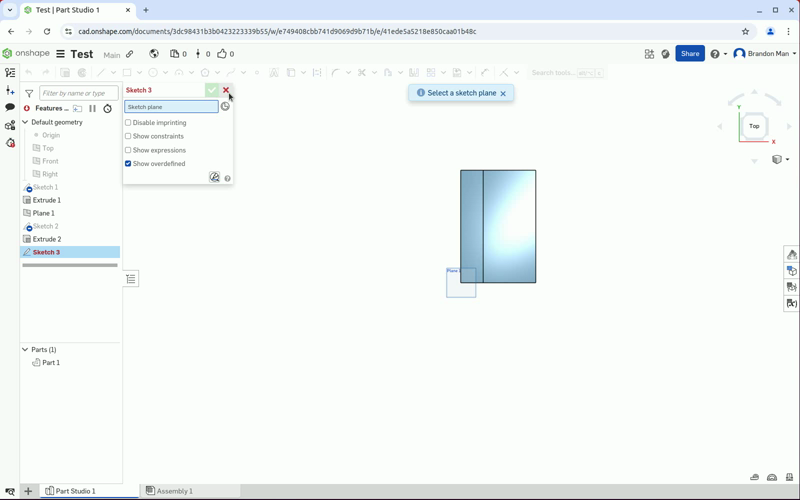
mouse_move(73, 215)
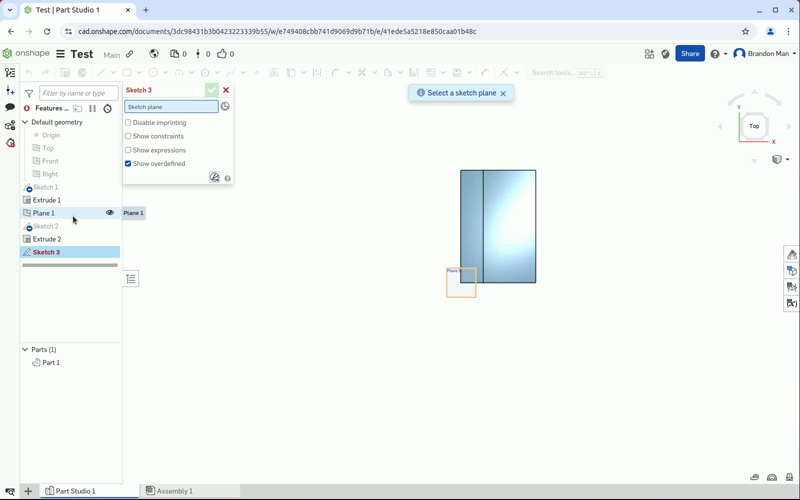
click(73, 215)
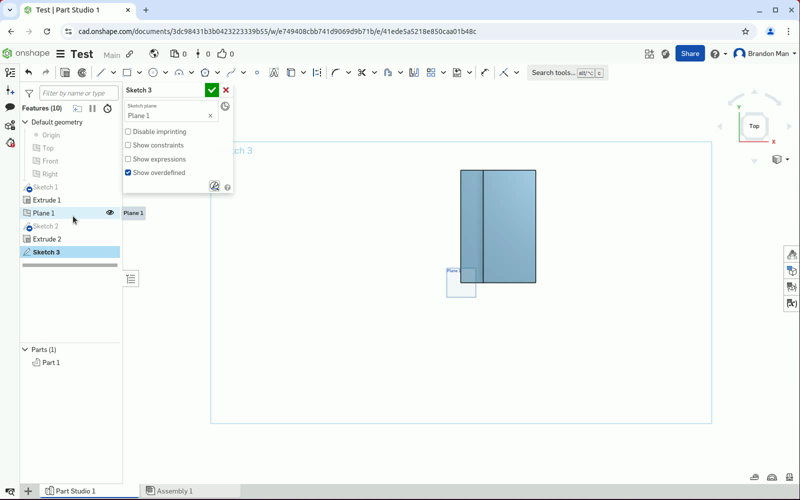
mouse_move(73, 352)
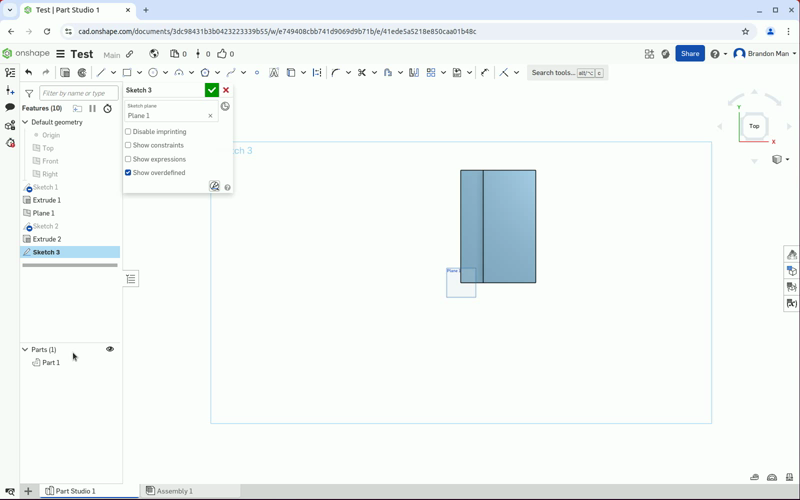
key(y)
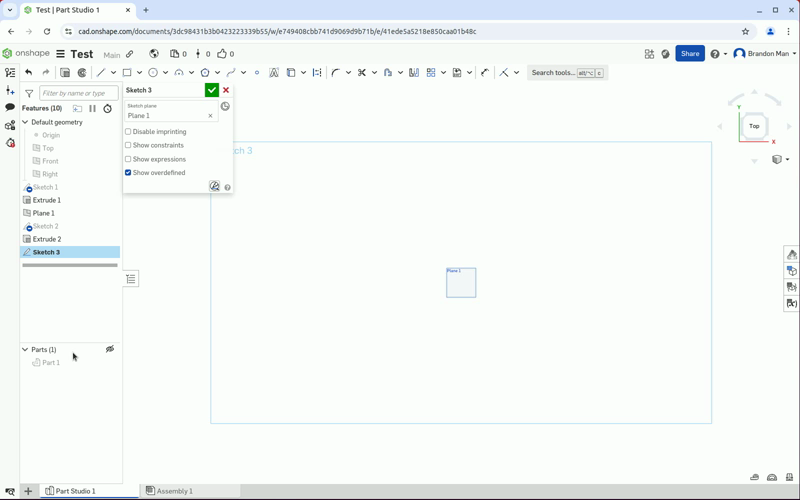
key(c)
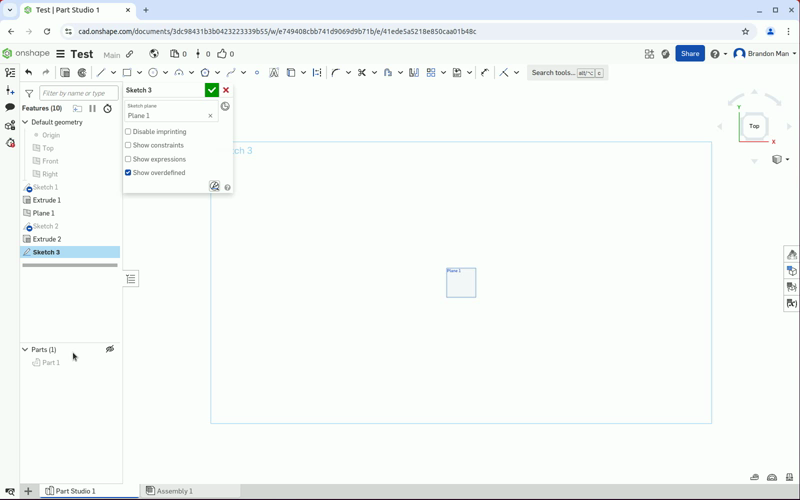
key_down(shift)
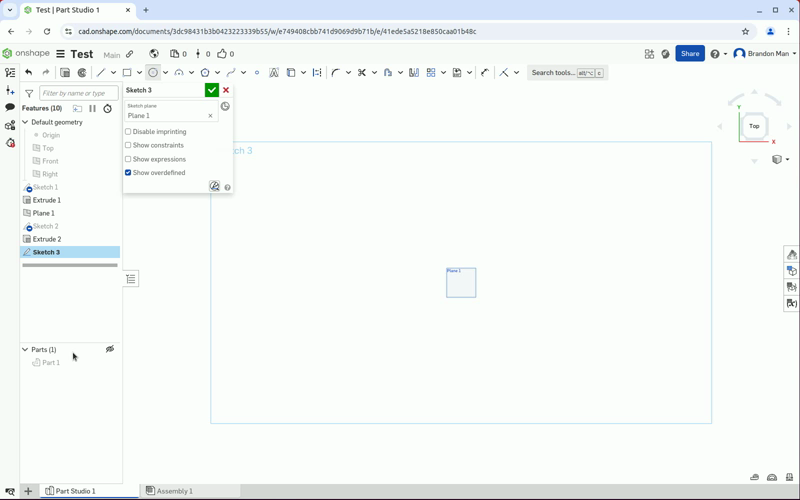
mouse_move(510, 226)
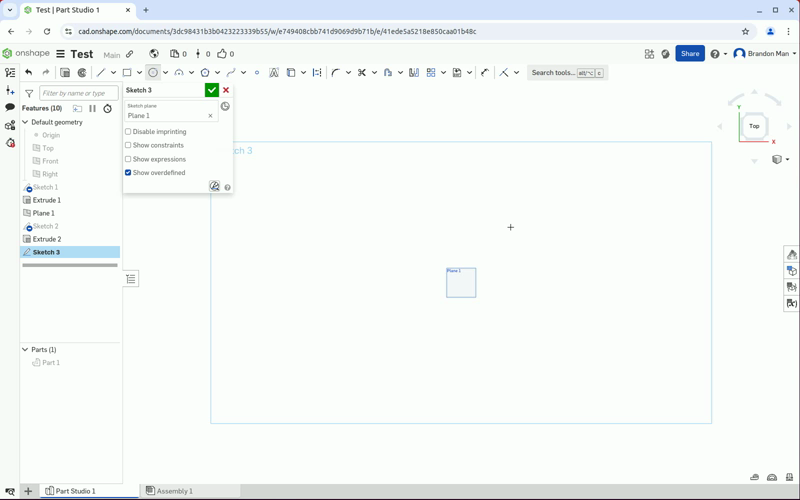
click(510, 226)
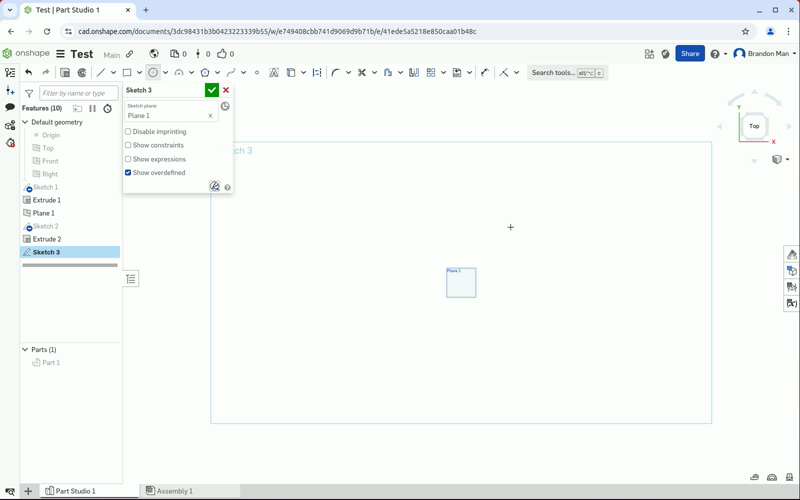
key_up(shift)
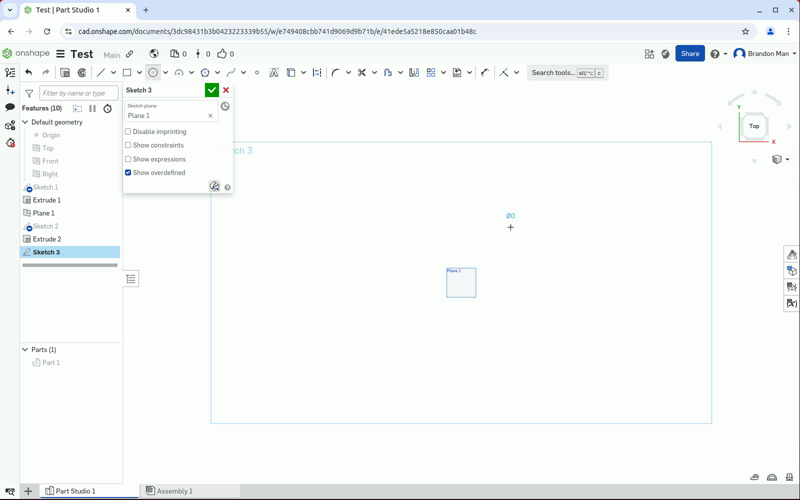
mouse_move(526, 226)
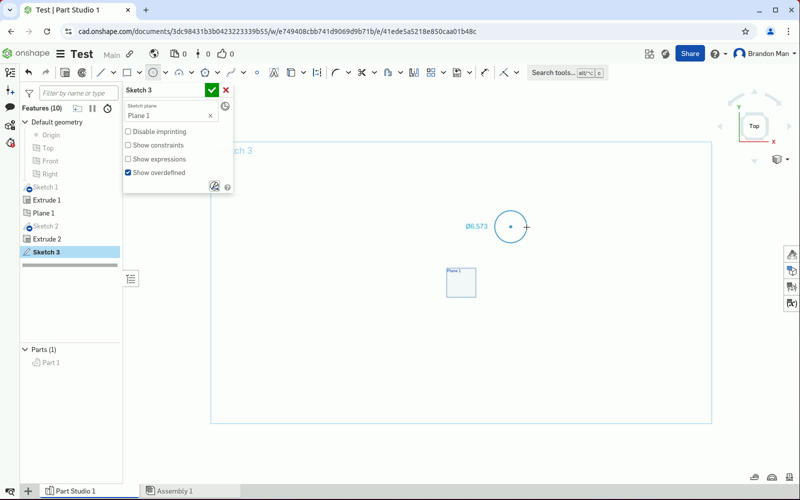
click(526, 226)
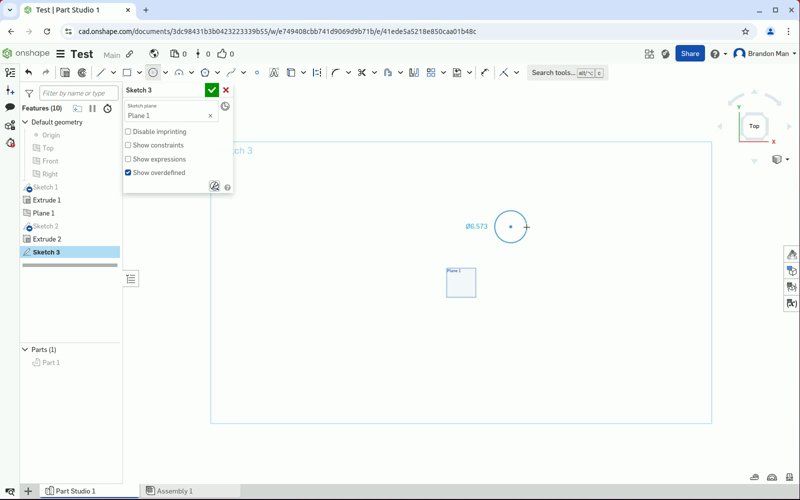
key(esc)
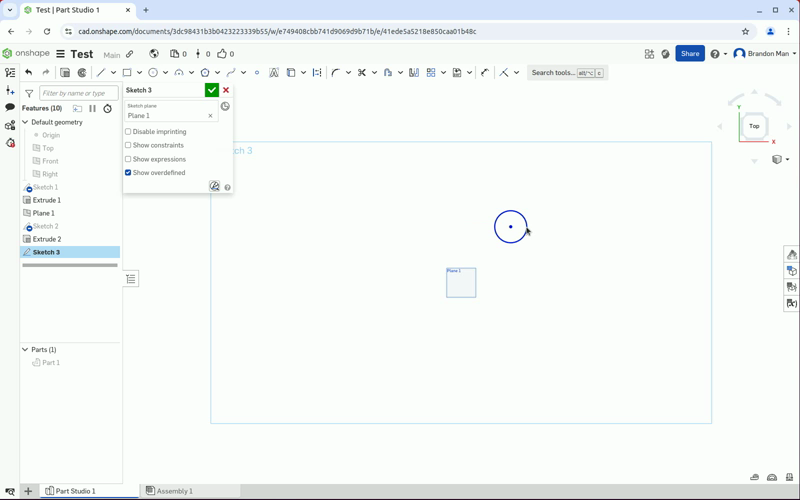
mouse_move(521, 232)
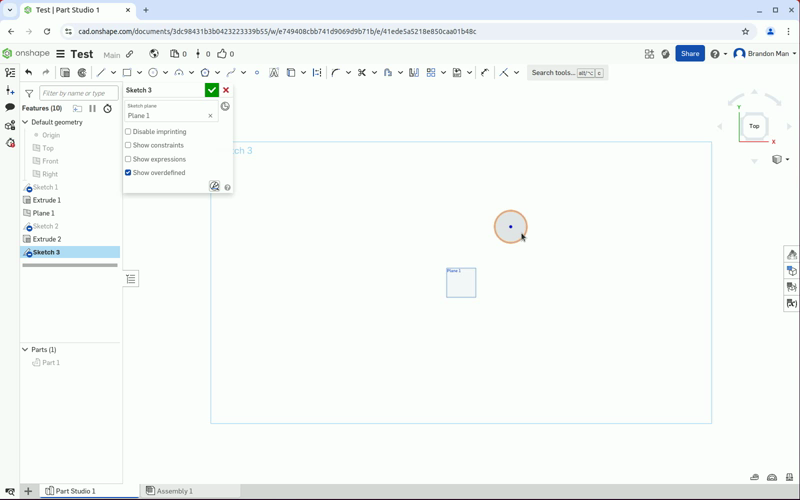
scroll(6)
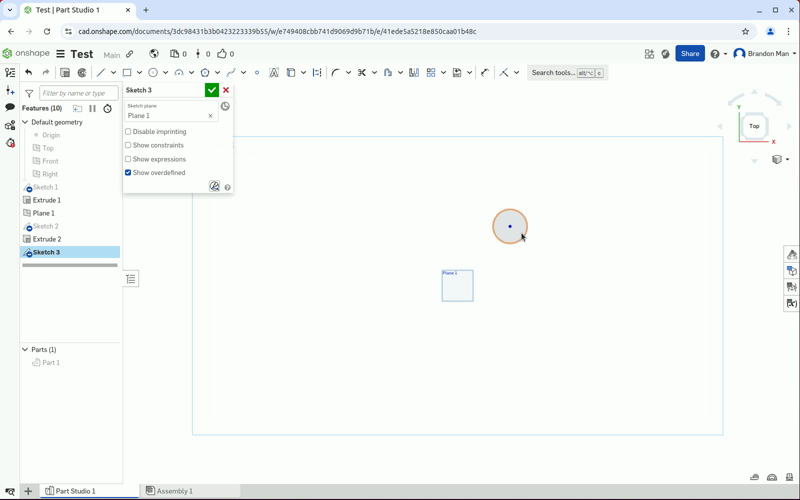
scroll(6)
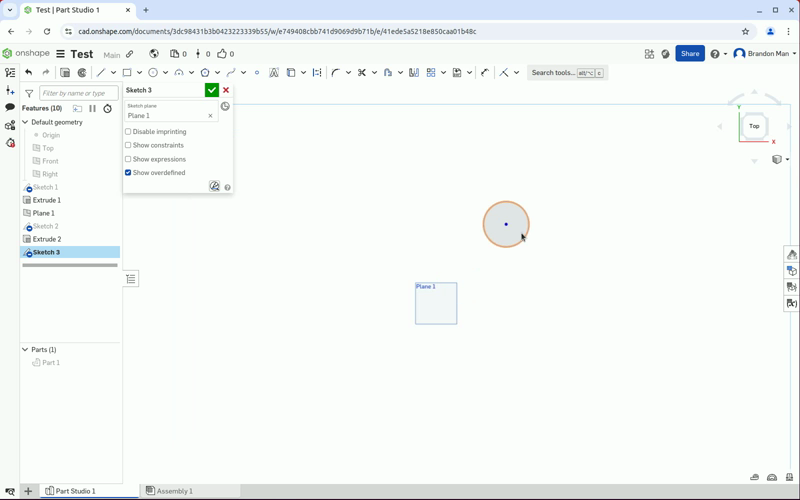
scroll(6)
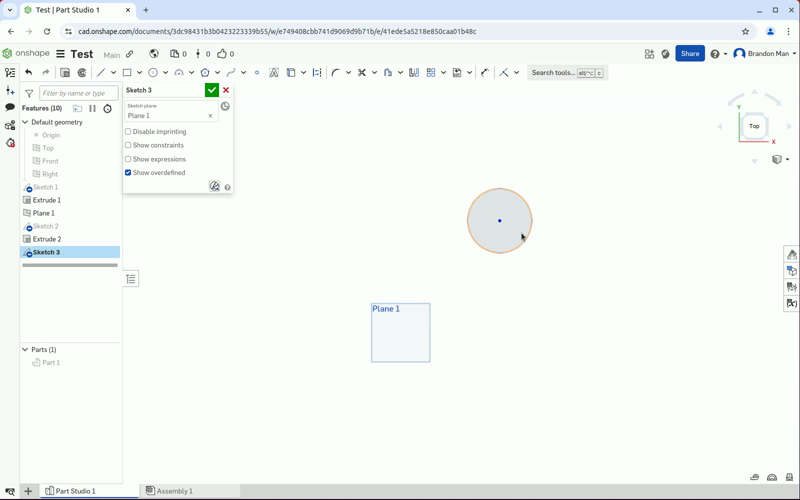
scroll(6)
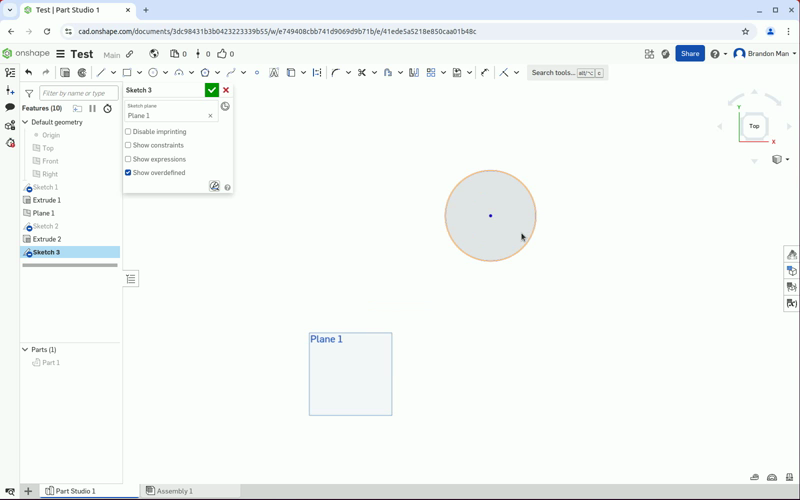
scroll(6)
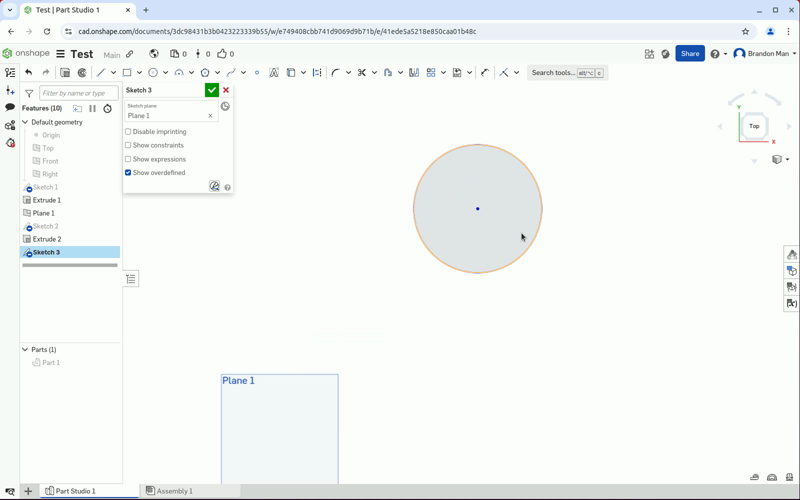
scroll(6)
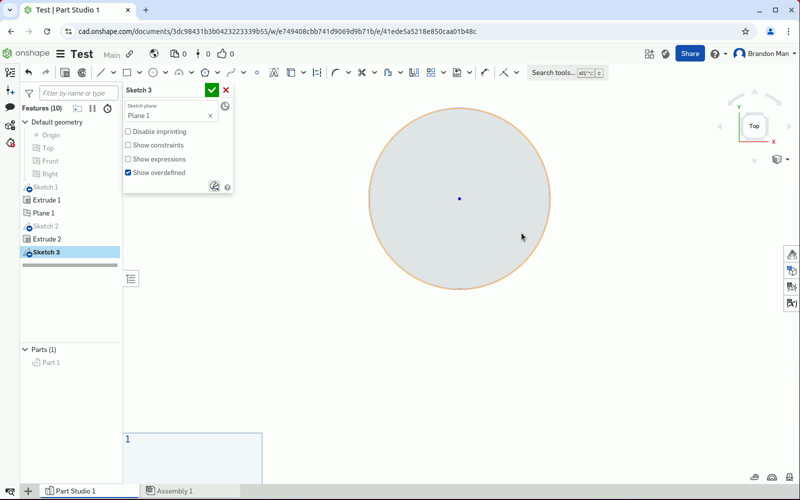
scroll(6)
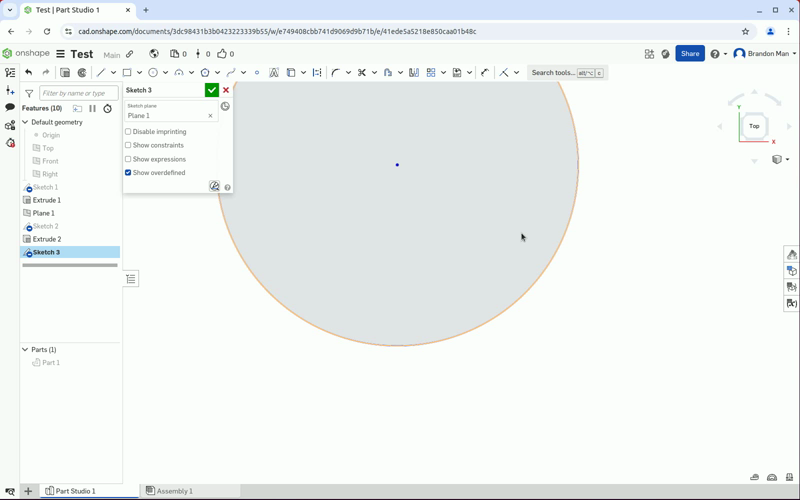
click(521, 232)
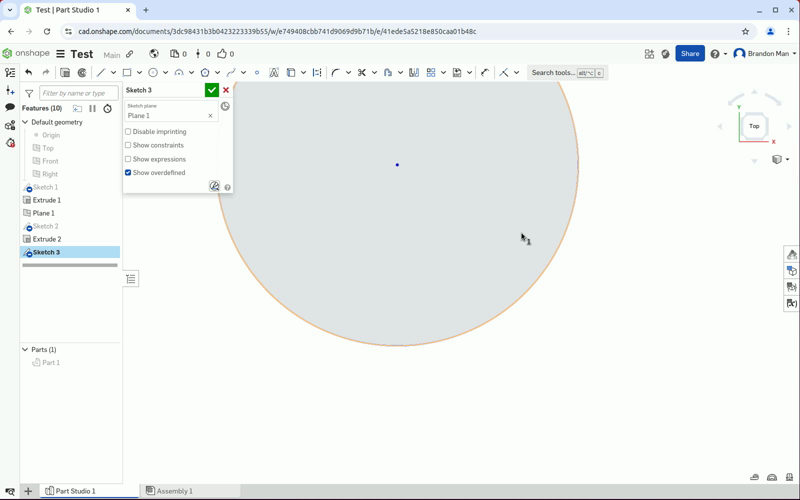
scroll(-6)
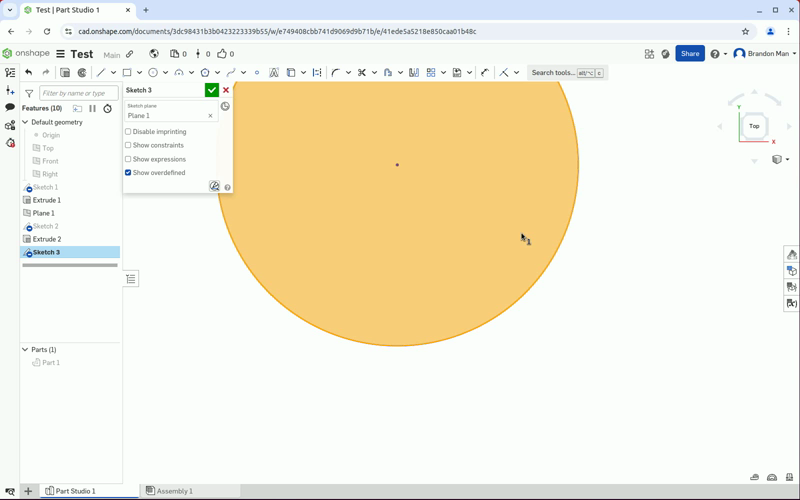
scroll(-6)
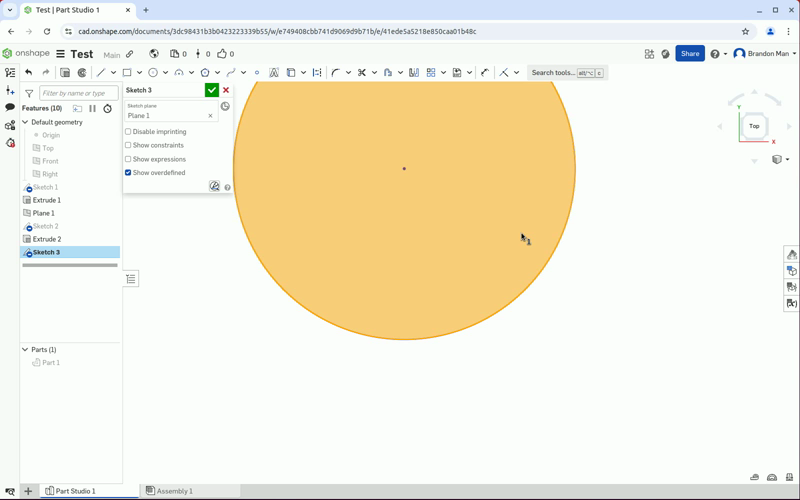
scroll(-6)
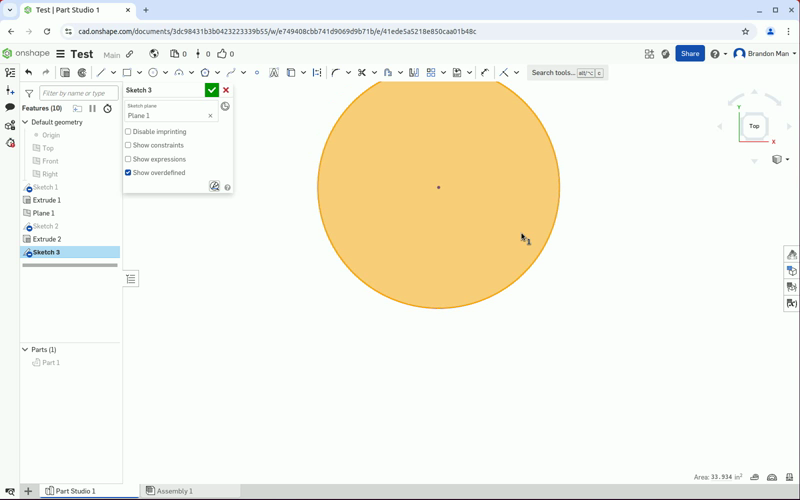
scroll(-6)
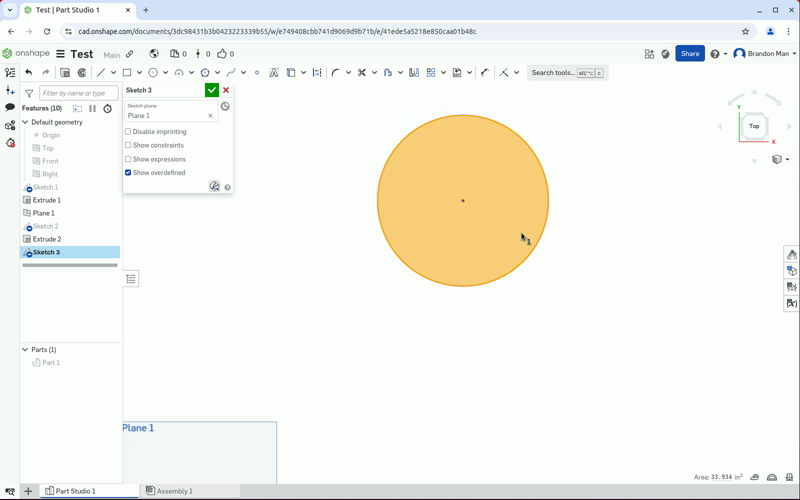
scroll(-6)
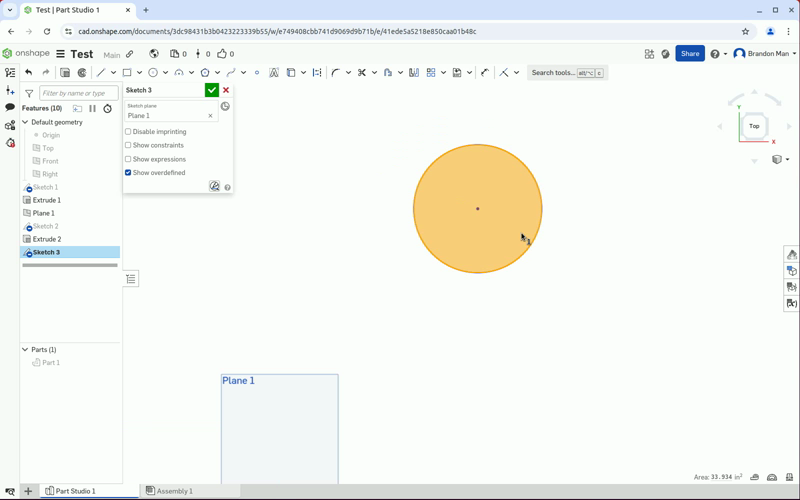
scroll(-6)
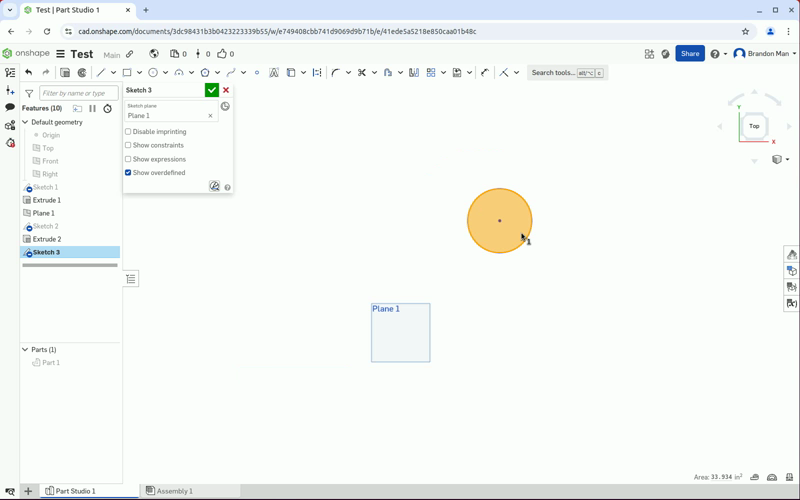
scroll(-6)
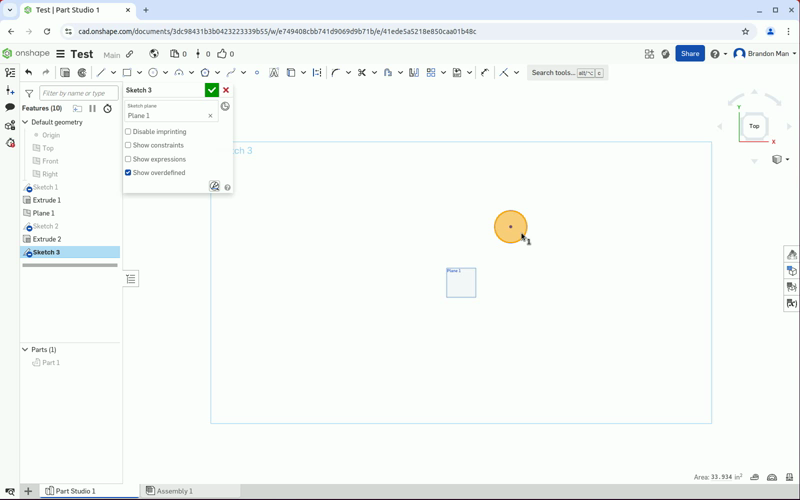
mouse_move(73, 352)
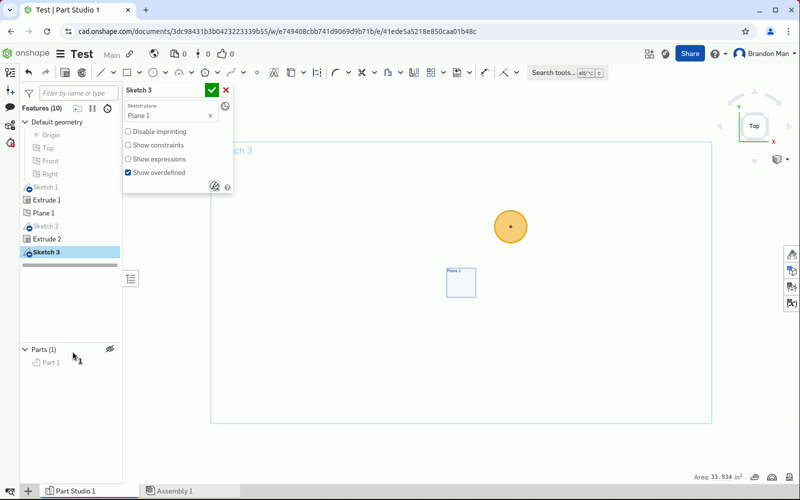
key(shift+y)
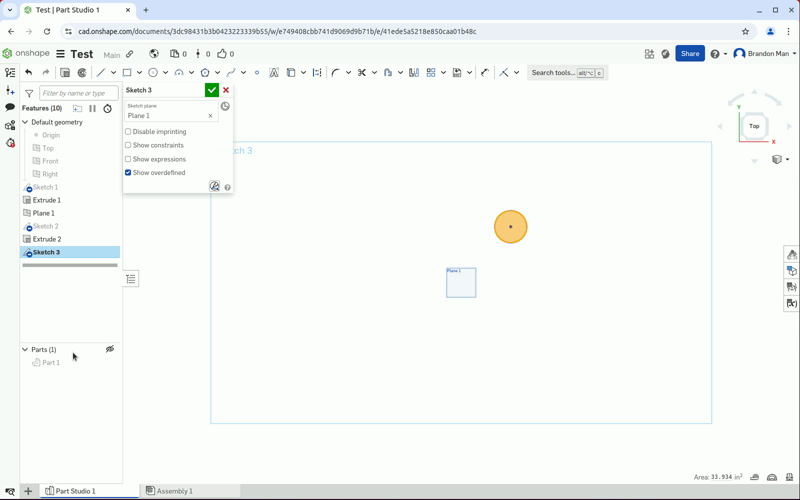
key(shift+e)
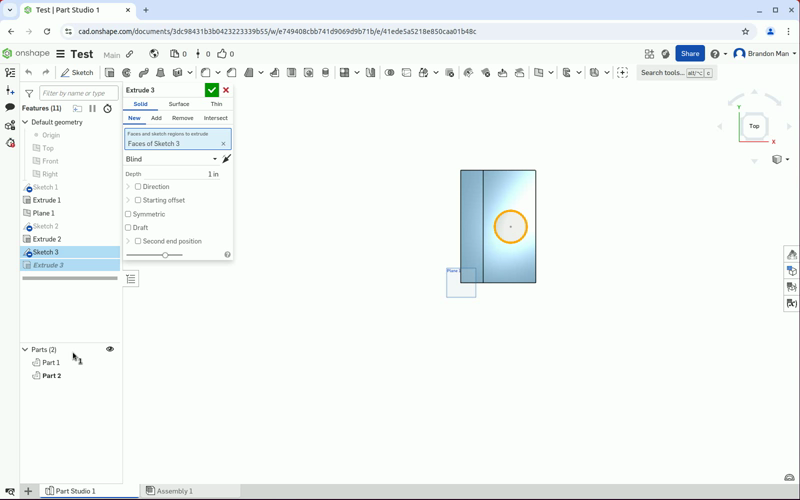
mouse_move(143, 106)
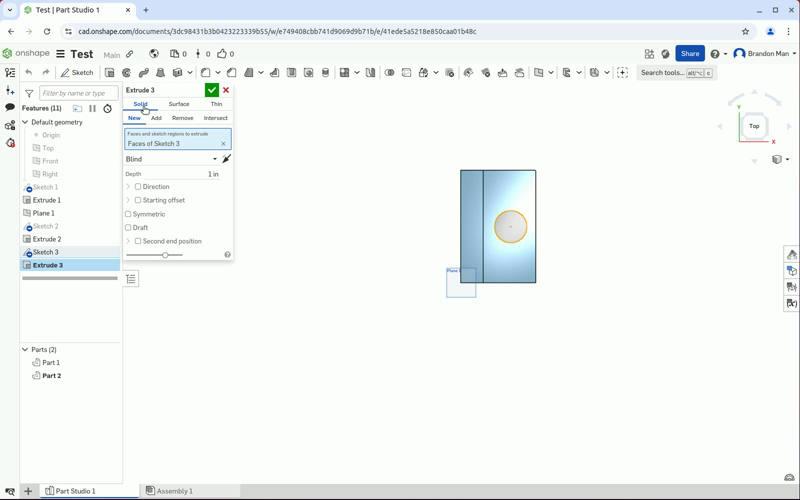
click(143, 106)
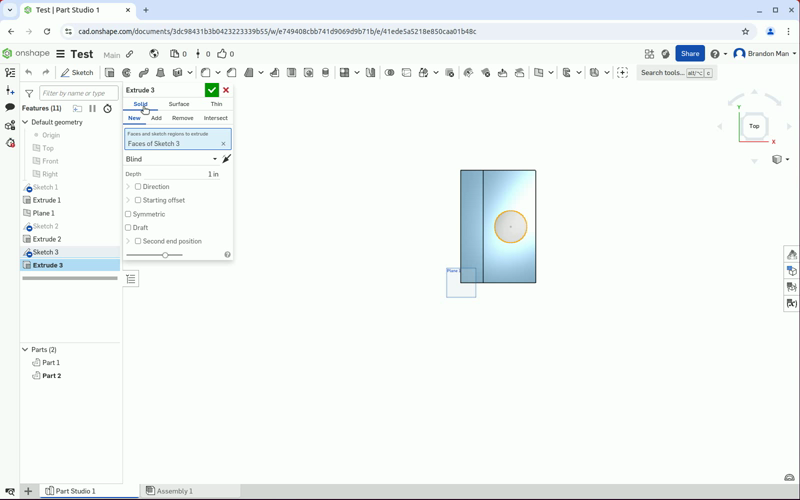
mouse_move(186, 120)
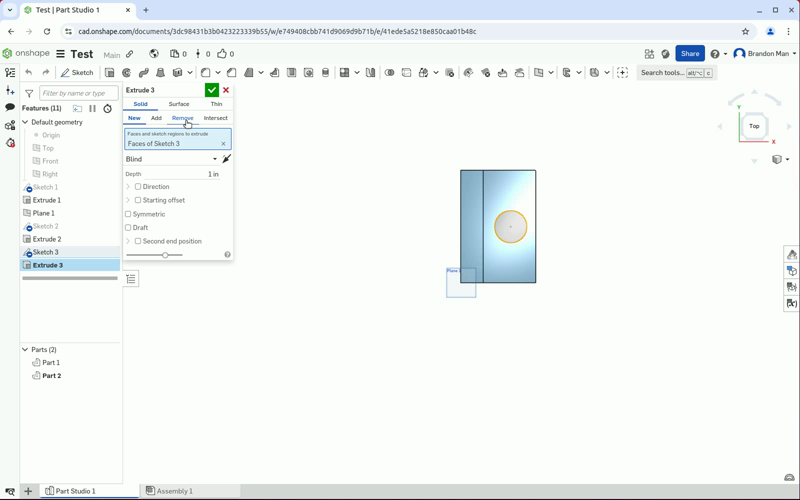
click(186, 120)
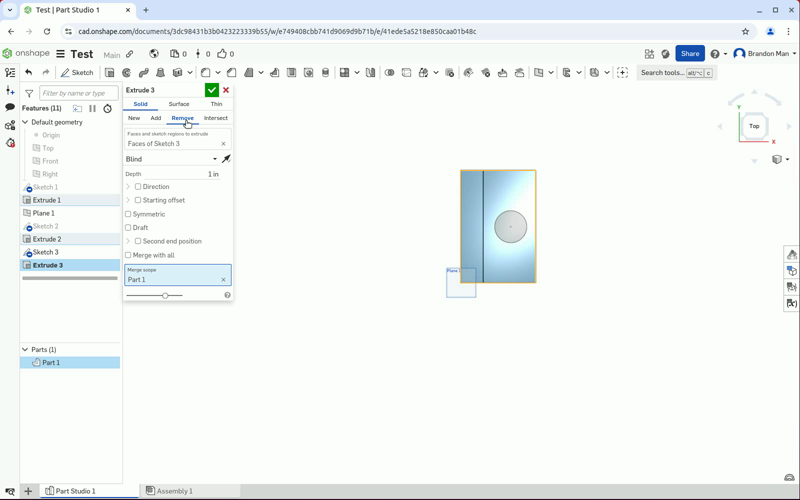
key(tab, 4)
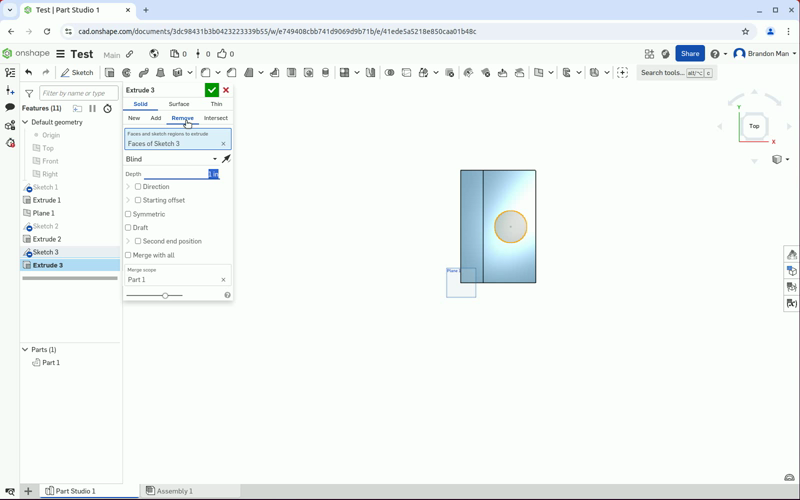
text(30.811)
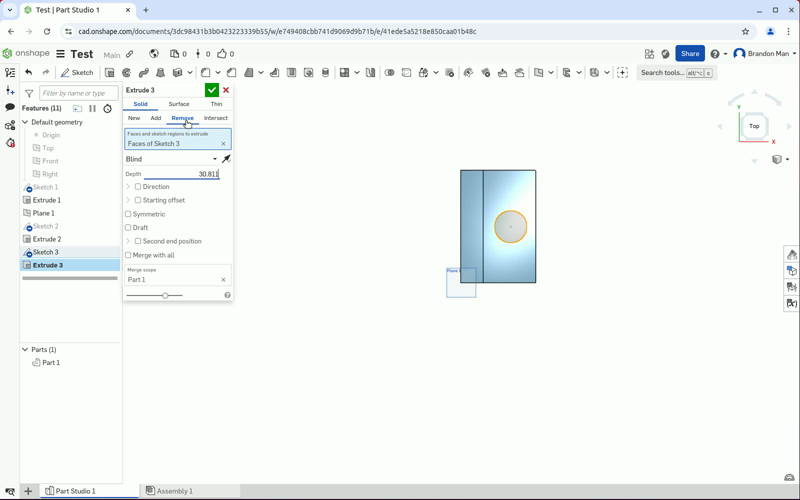
key(tab, 6)
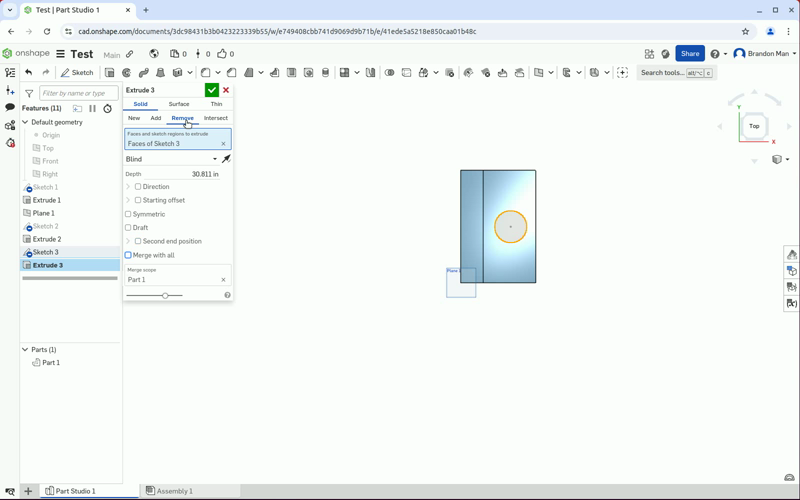
key(space)
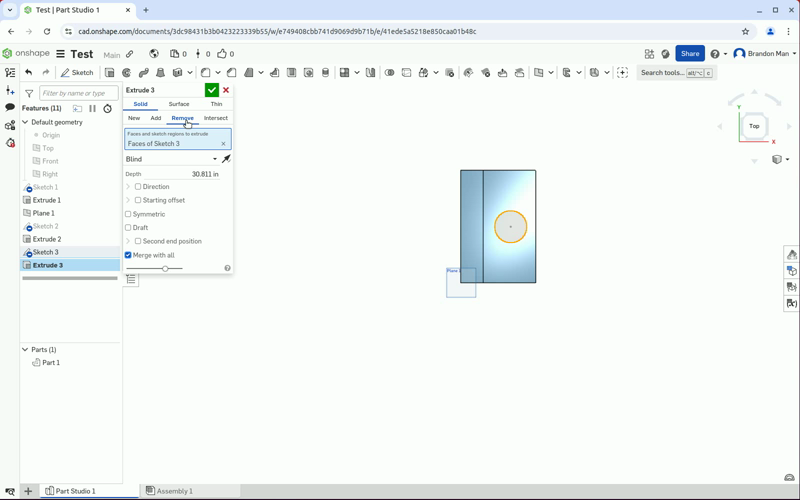
key(enter)
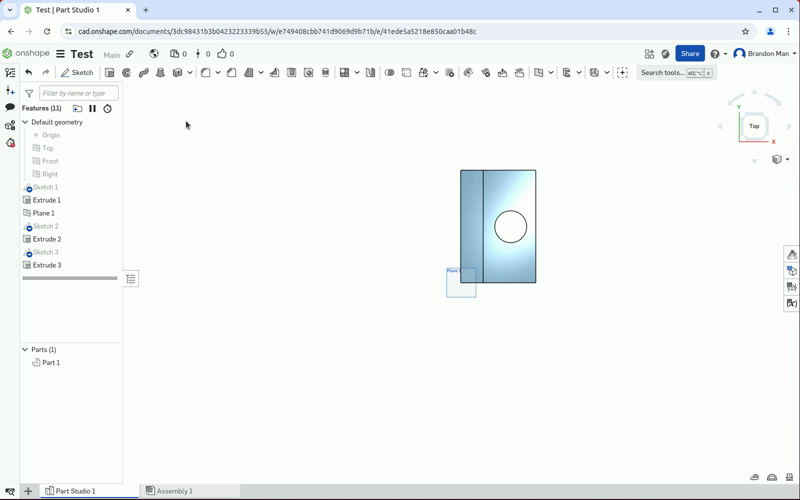
key(shift+h)
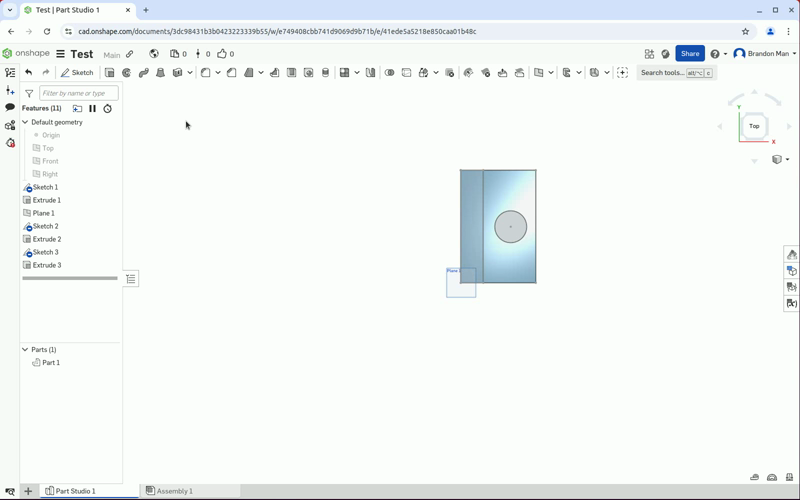
key(shift+h)
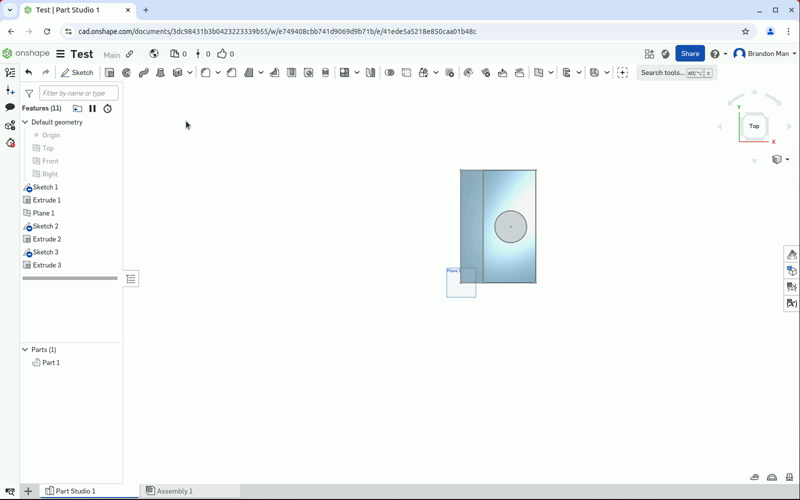
key(shift+7)
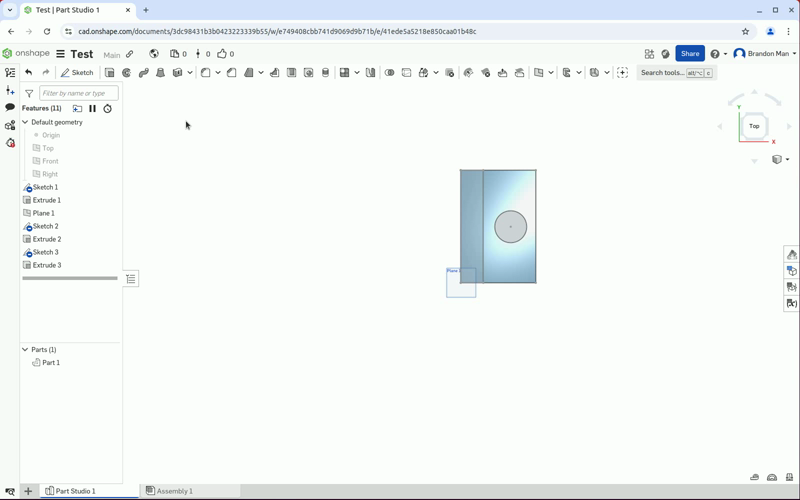
key(up, 3)
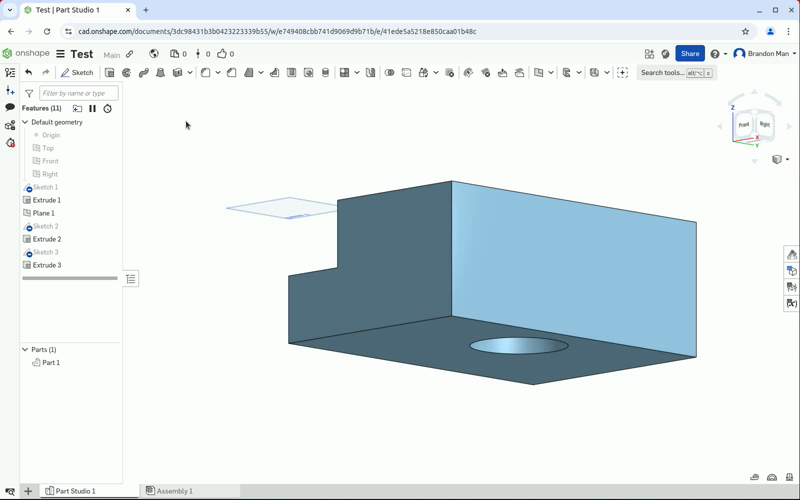
key(left, 3)
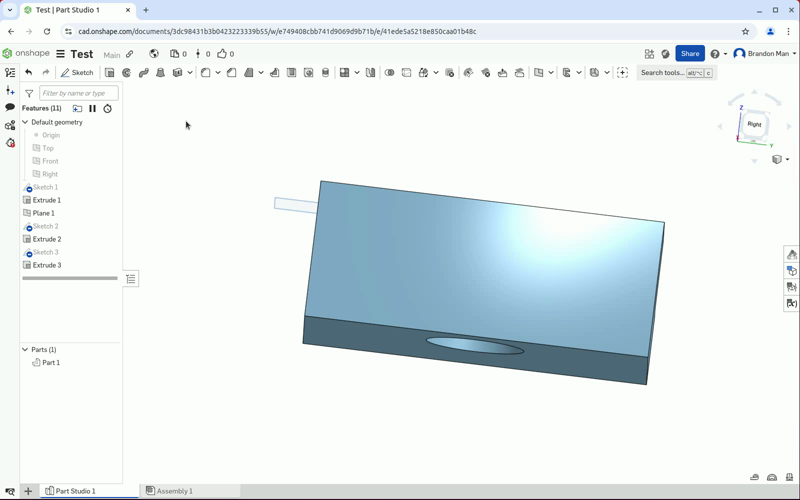
key(right, 3)
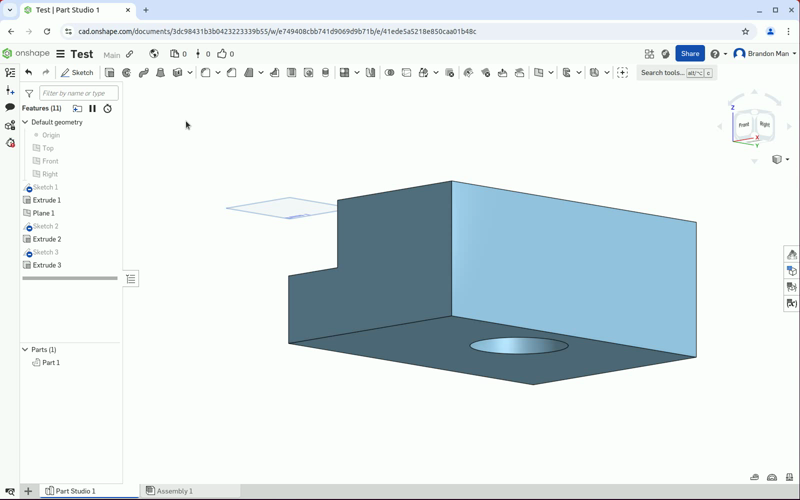
key(down, 3)
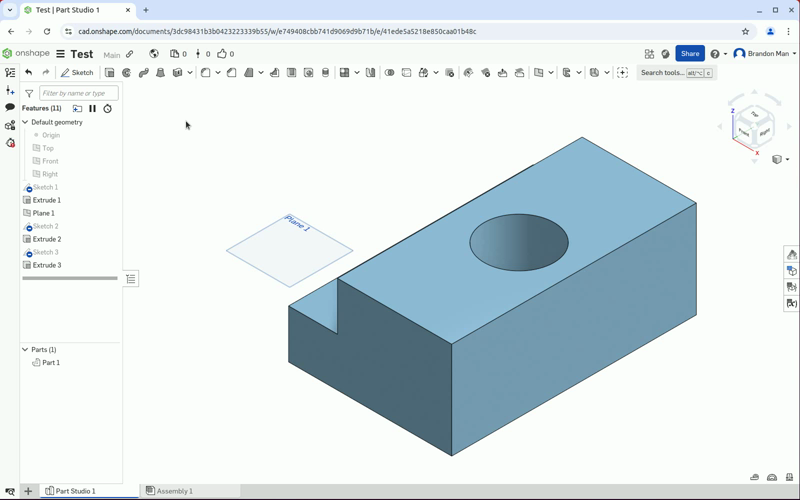
mouse_move(73, 189)
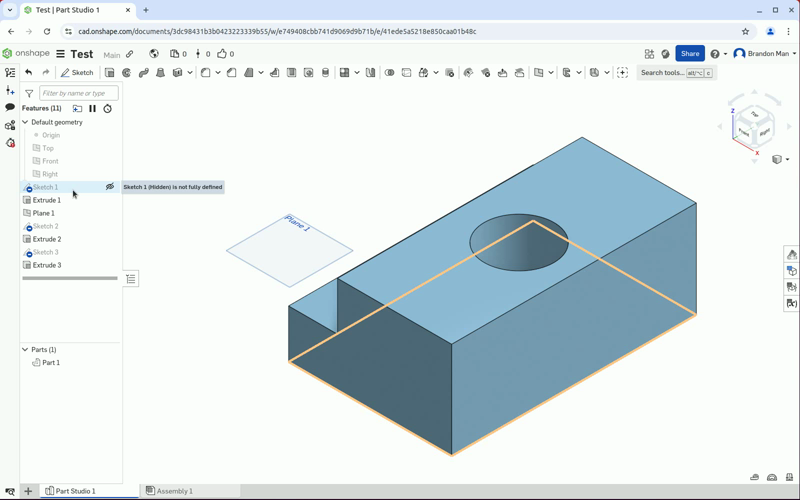
click(73, 189)